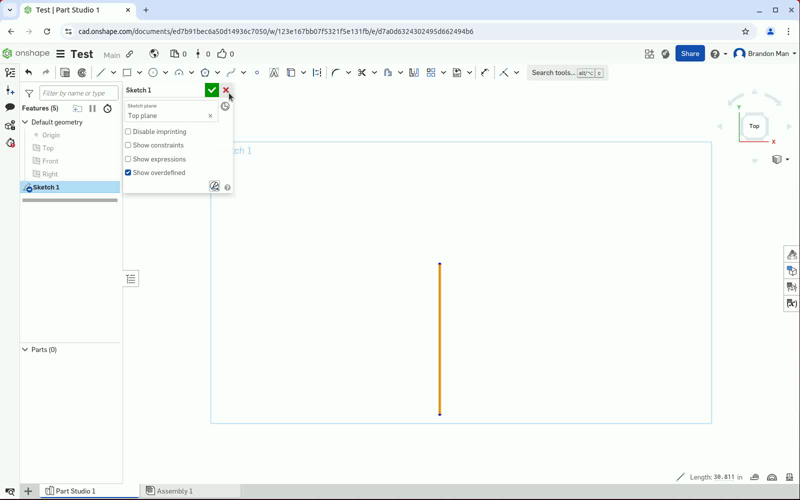
key(shift+h)
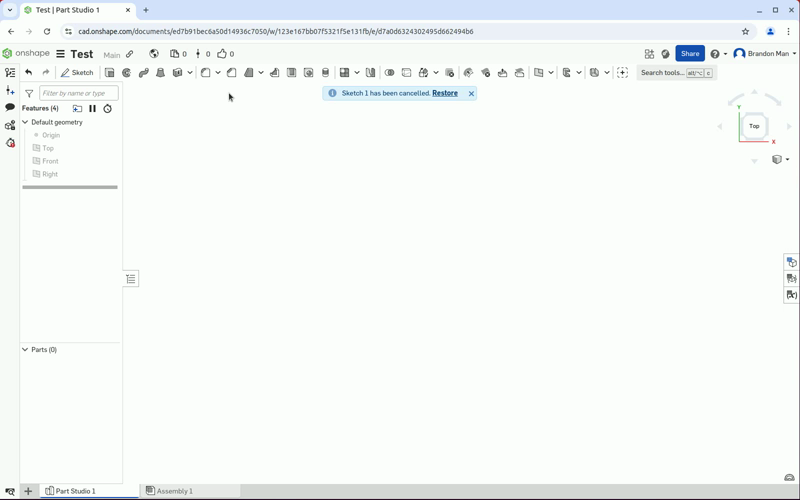
mouse_move(73, 352)
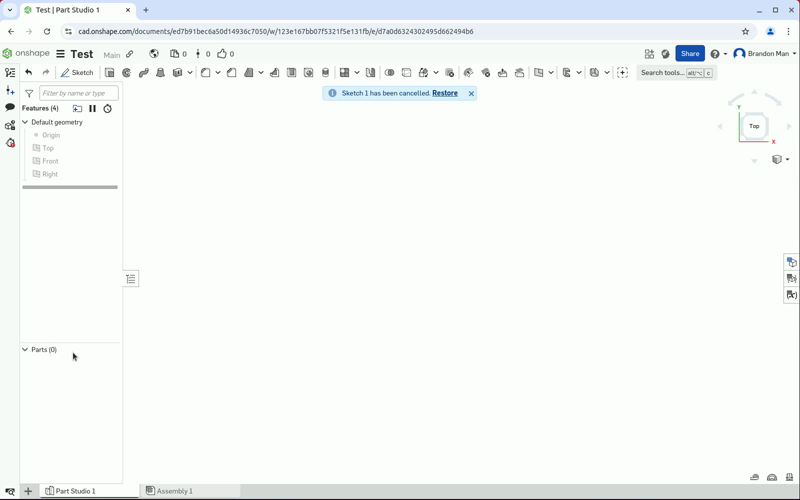
key(y)
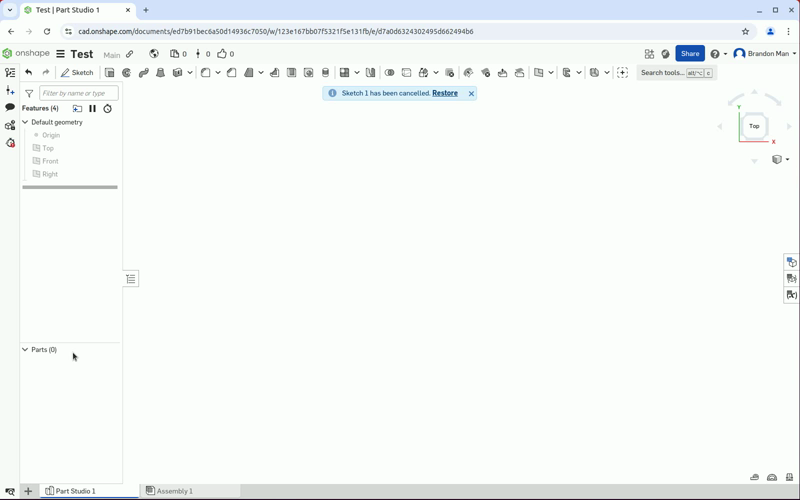
key(shift+p)
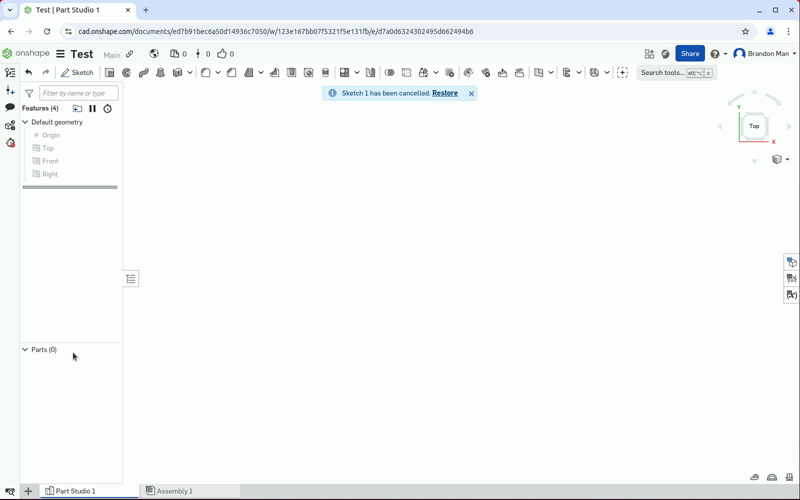
key(space)
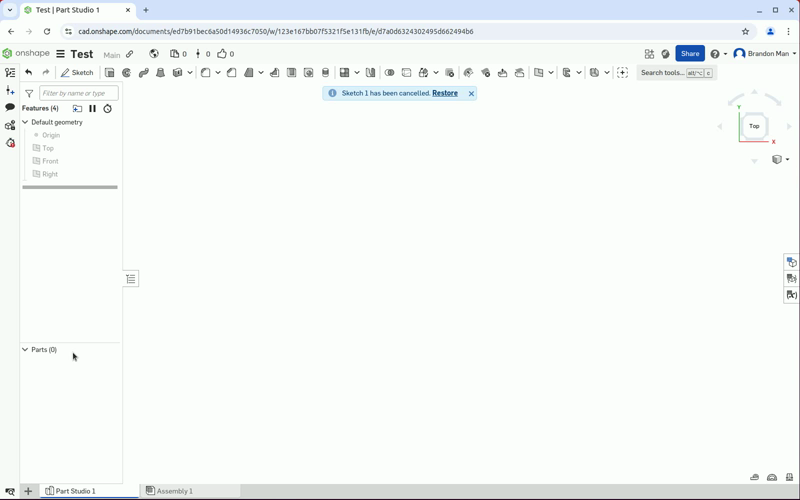
key_down(shift)
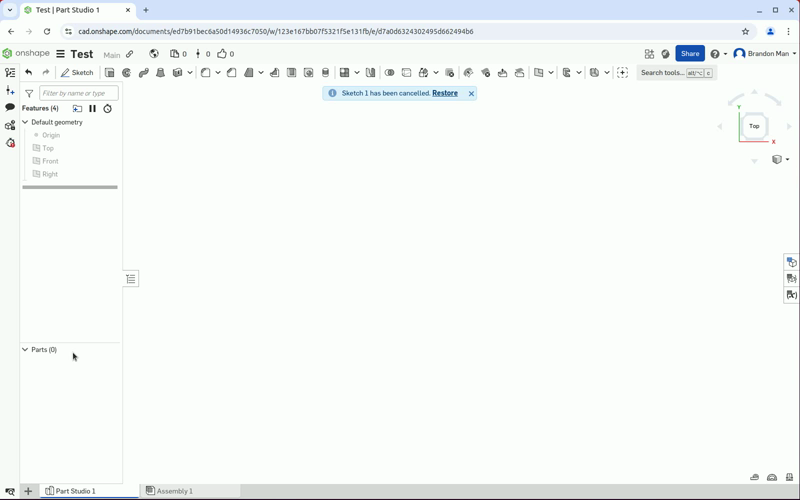
key(up)
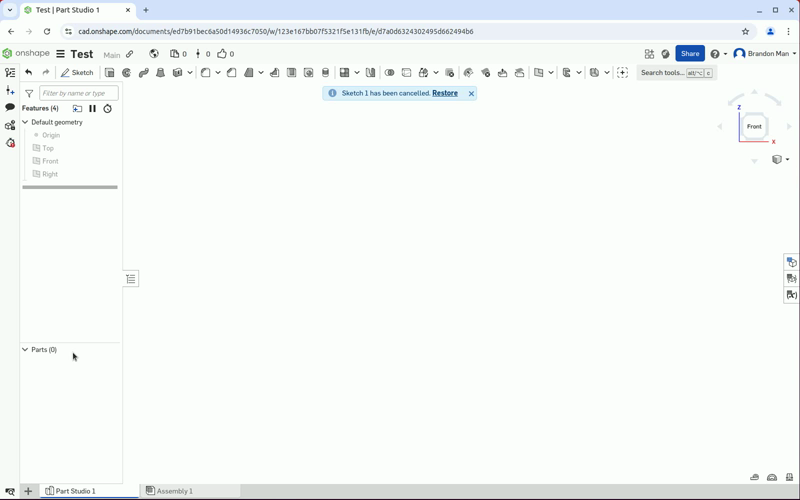
key_up(shift)
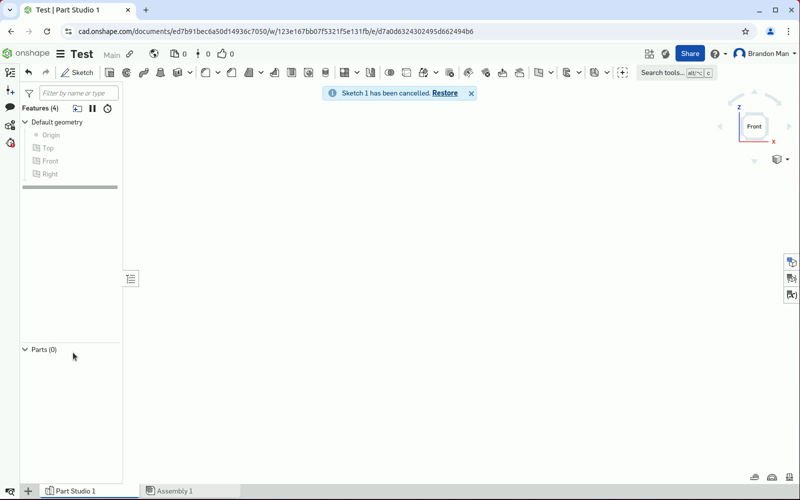
key(space)
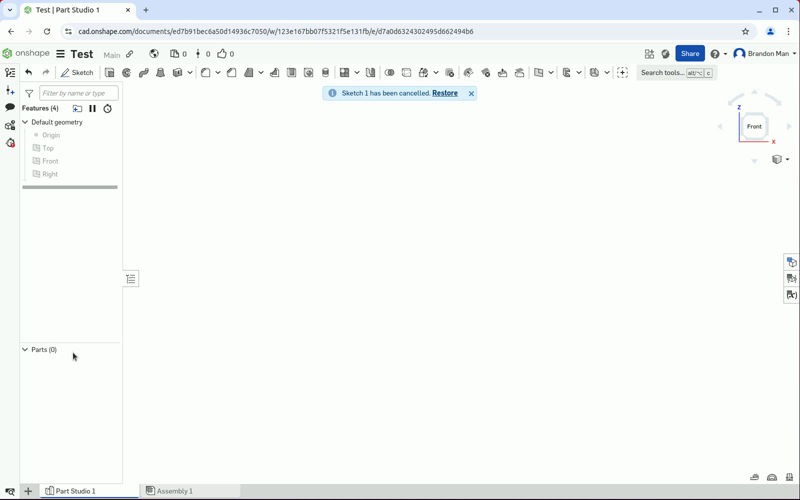
key_down(shift)
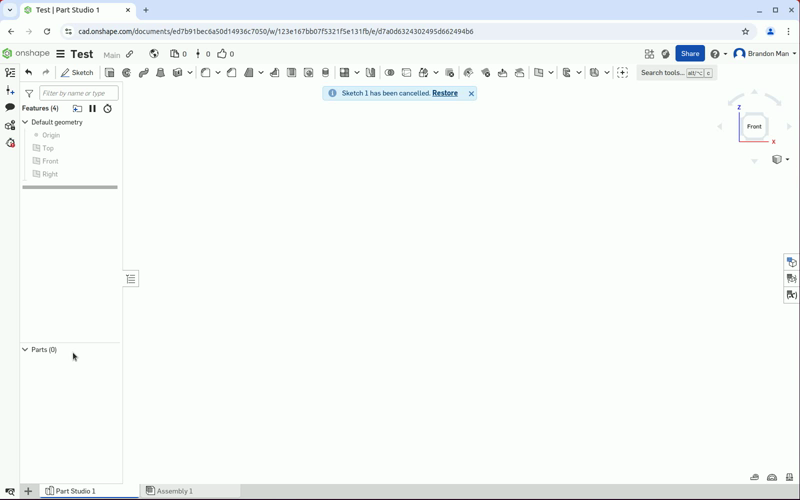
key(left)
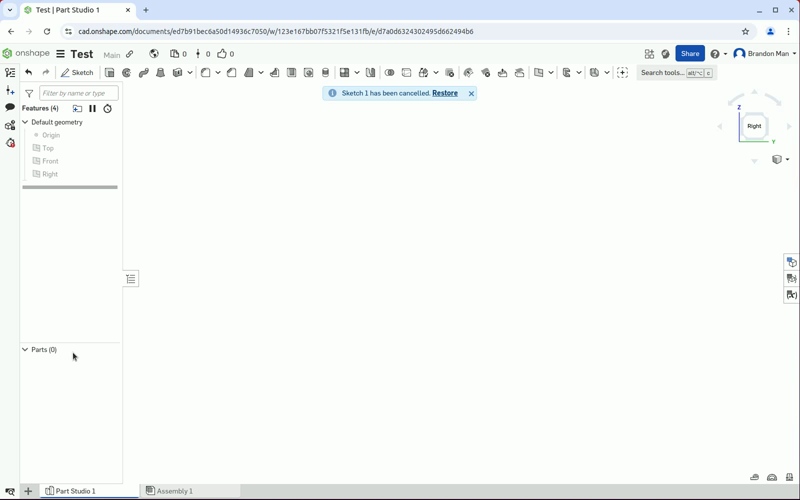
key_up(shift)
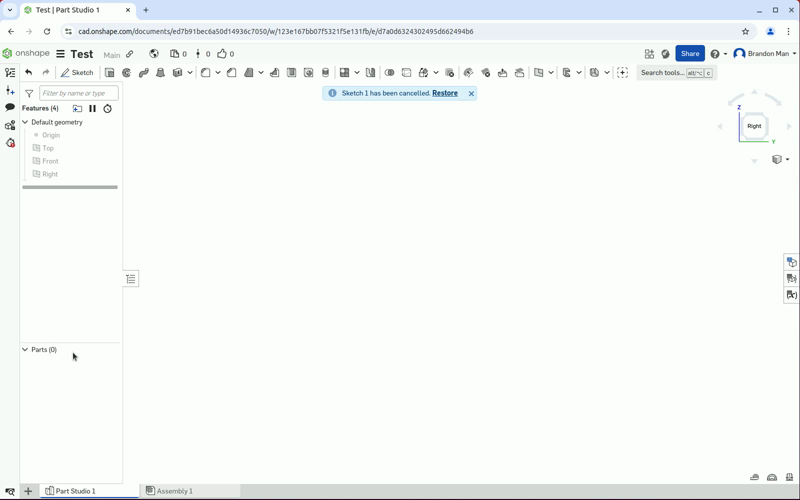
mouse_move(73, 352)
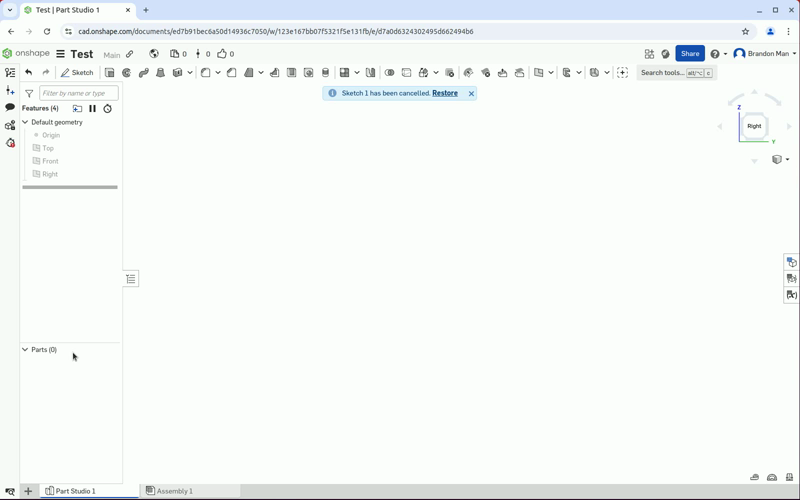
key(shift+y)
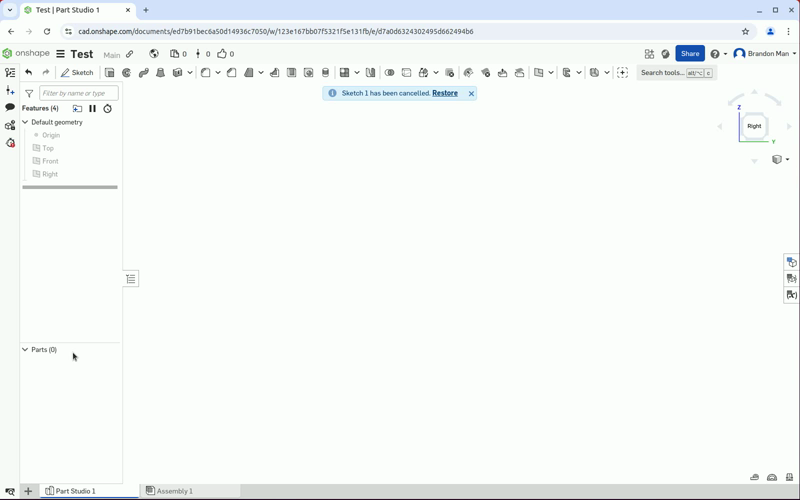
key(shift+s)
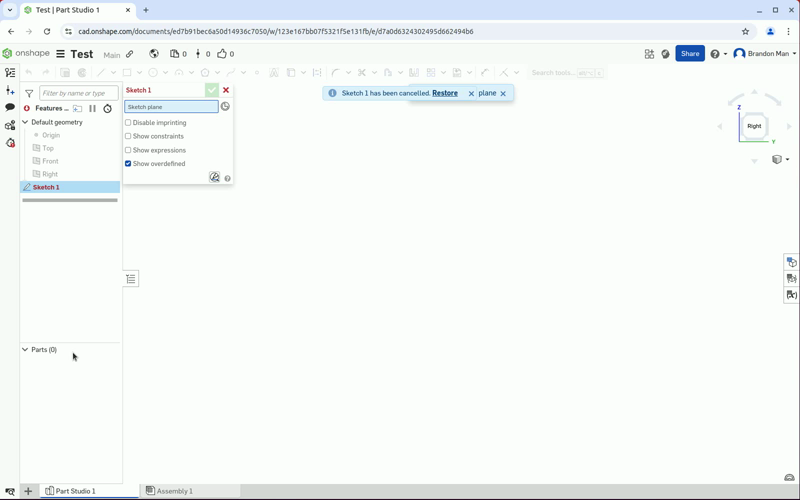
mouse_move(73, 176)
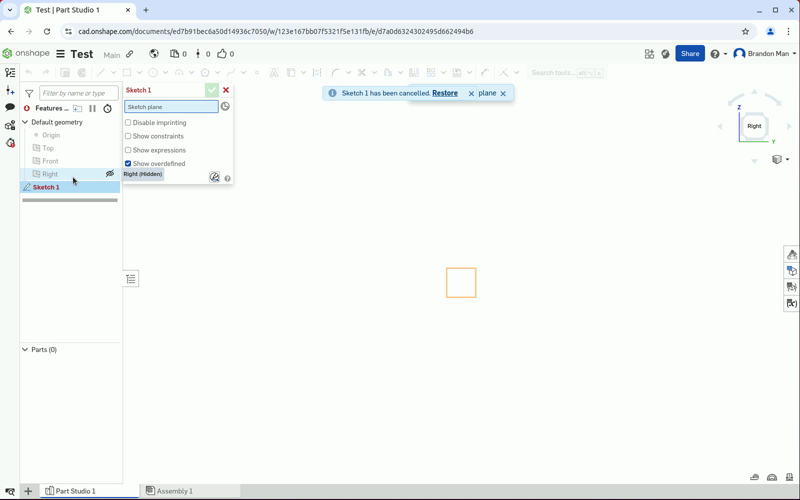
click(73, 176)
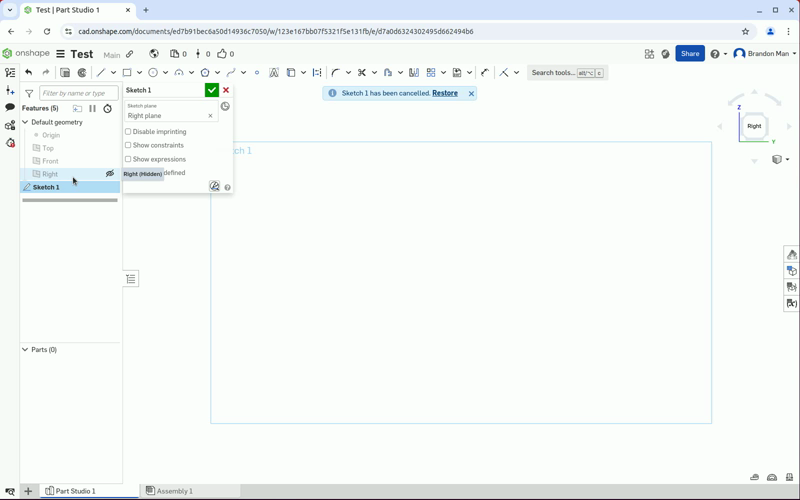
mouse_move(73, 352)
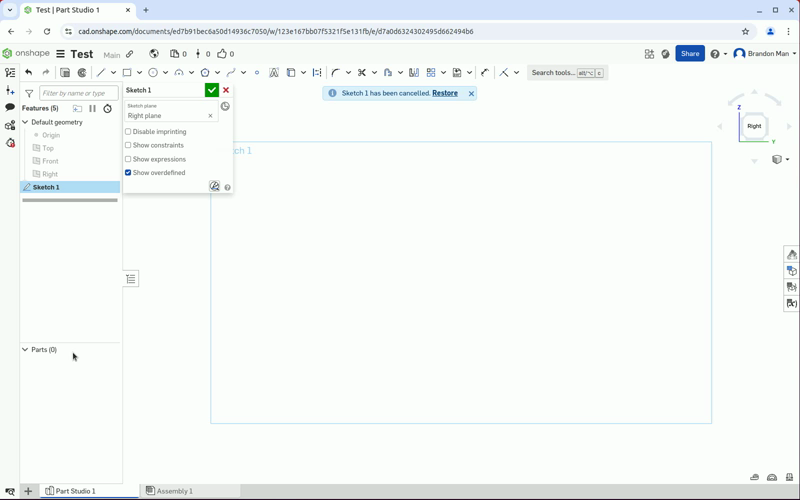
key(y)
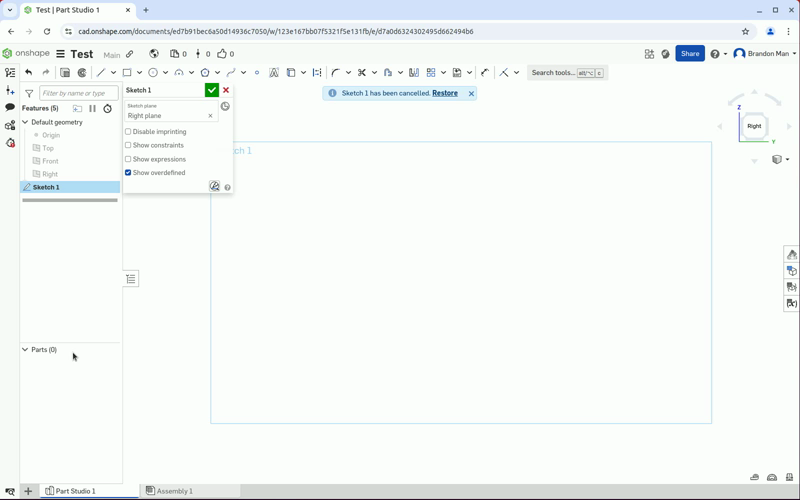
key(l)
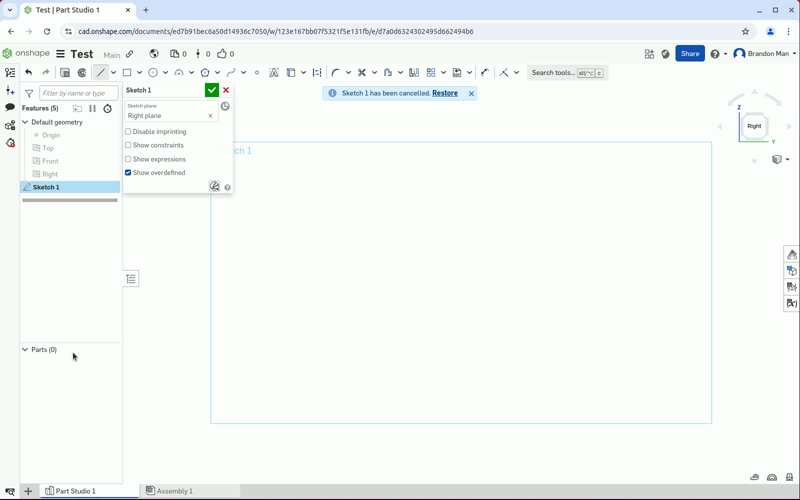
key_down(shift)
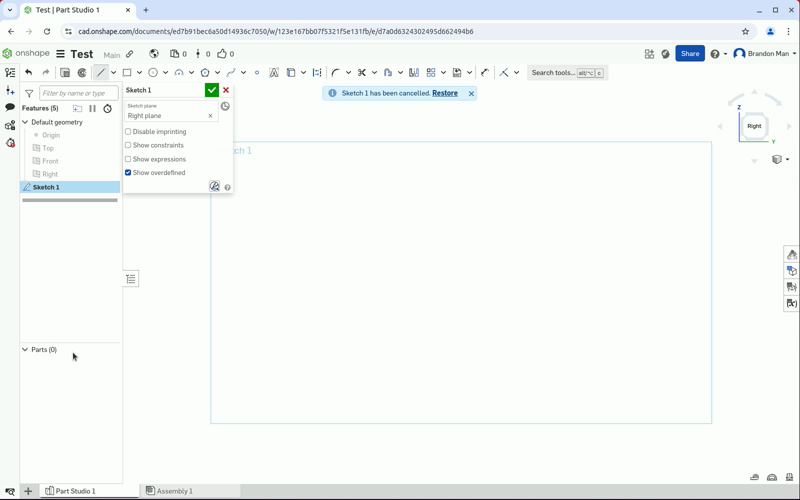
mouse_move(460, 282)
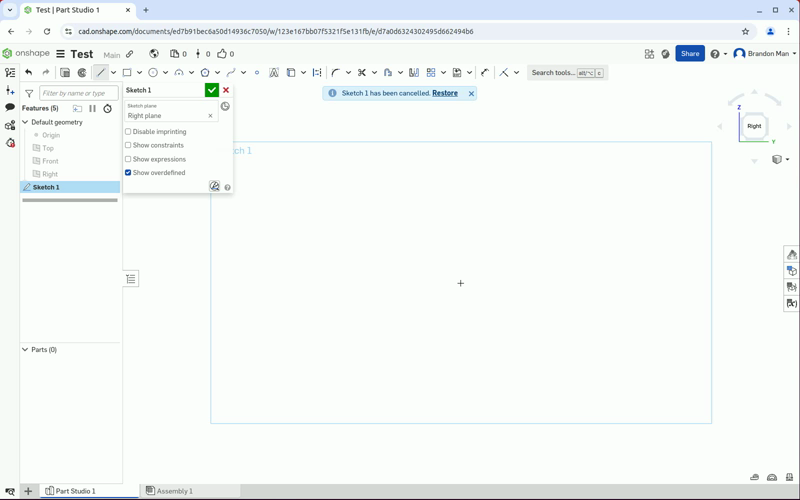
click(460, 282)
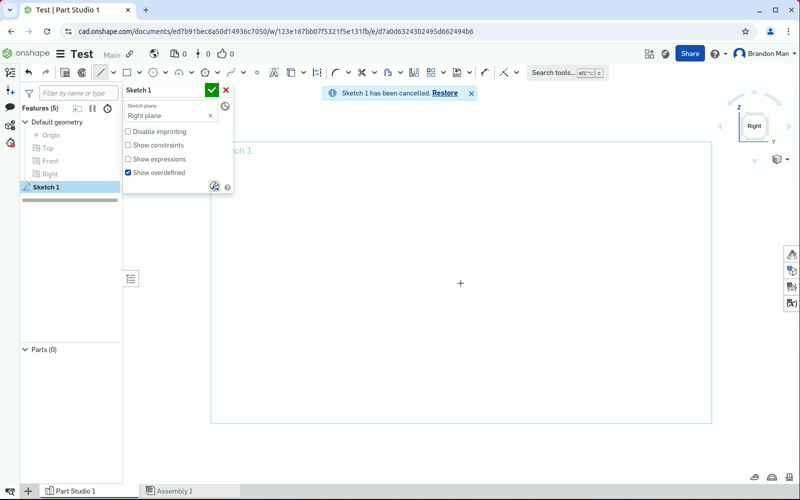
key_up(shift)
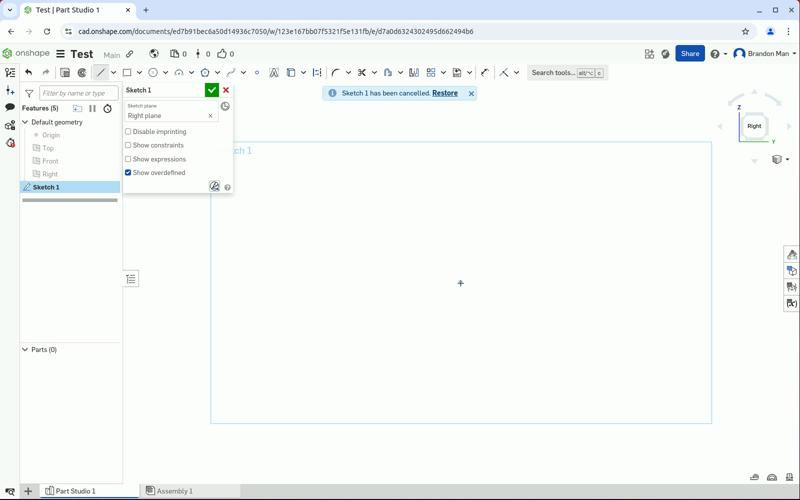
key_down(shift)
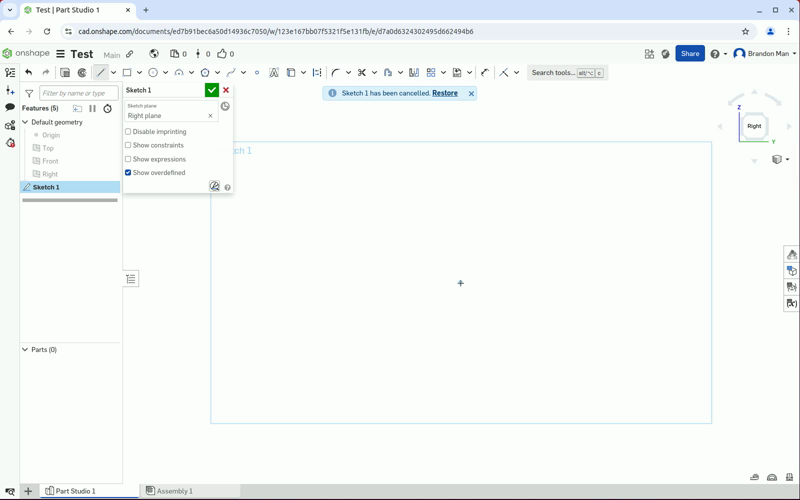
mouse_move(550, 282)
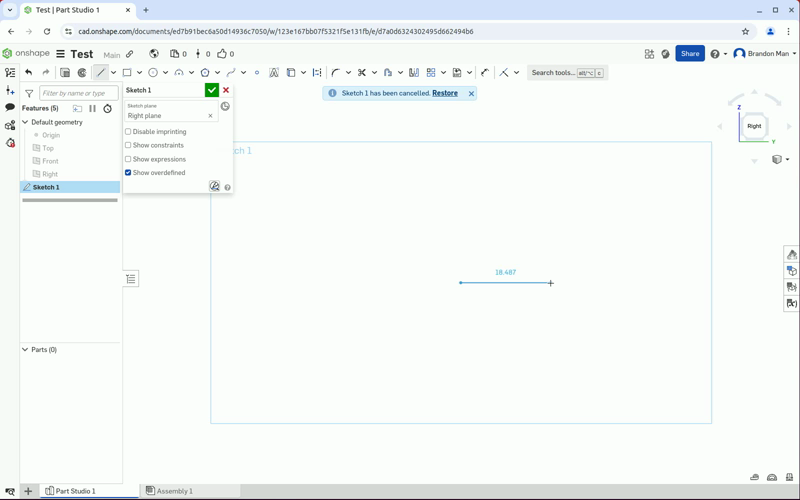
click(550, 282)
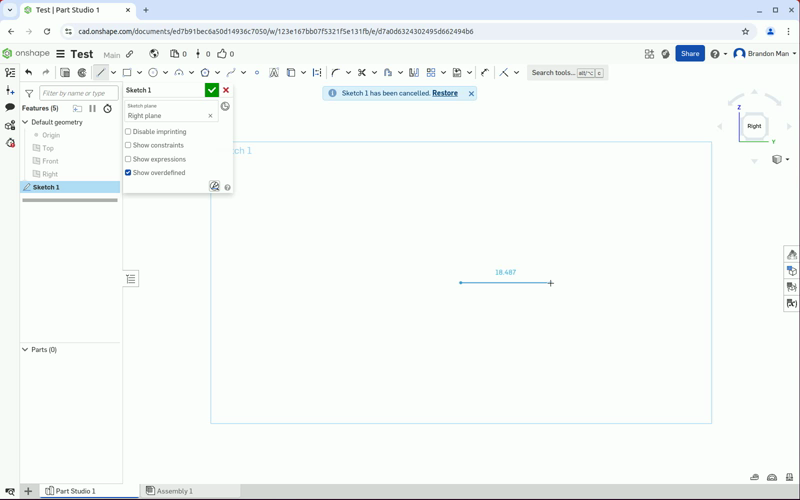
key_up(shift)
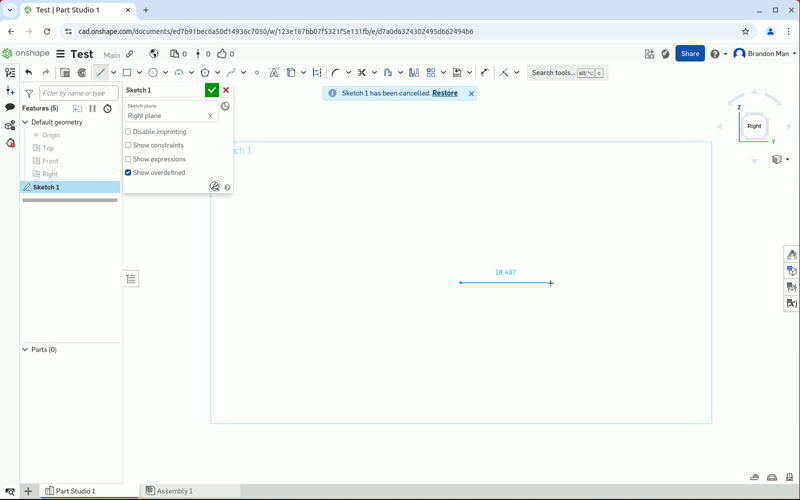
key_down(shift)
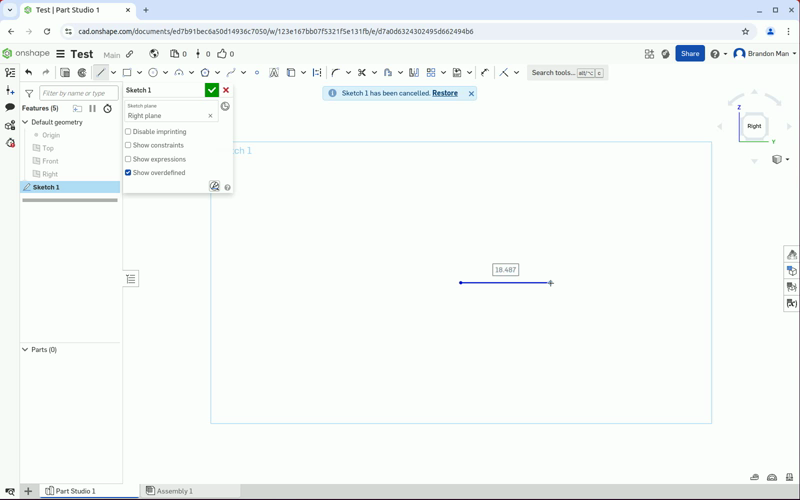
mouse_move(550, 170)
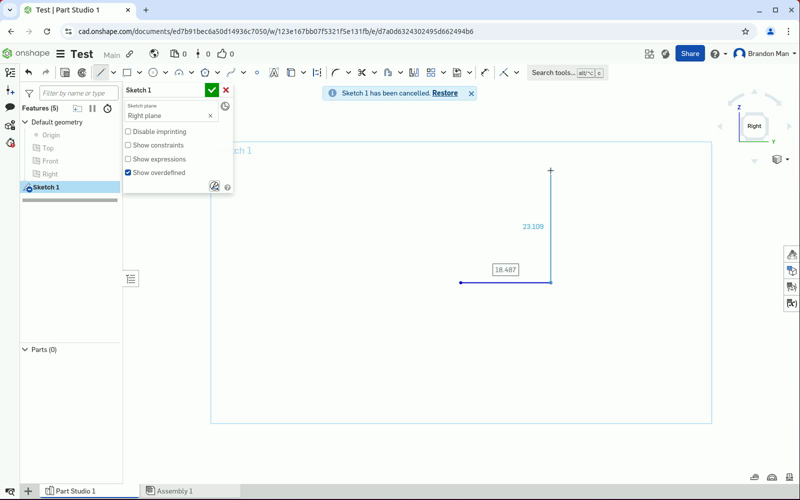
click(550, 170)
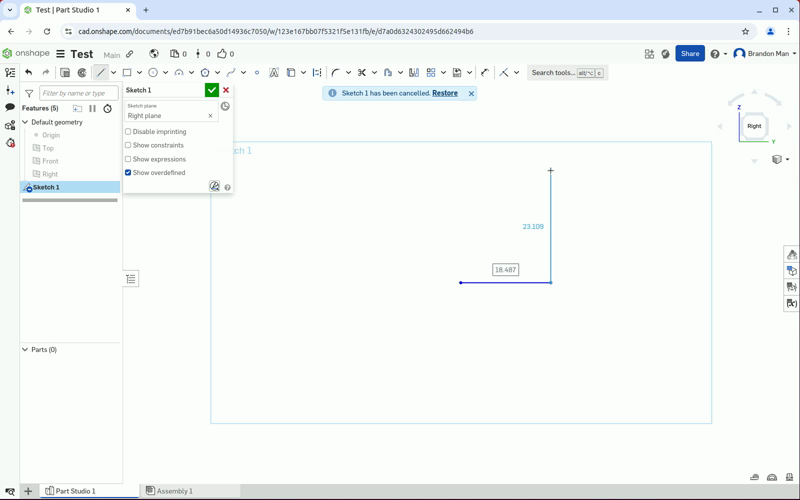
key_up(shift)
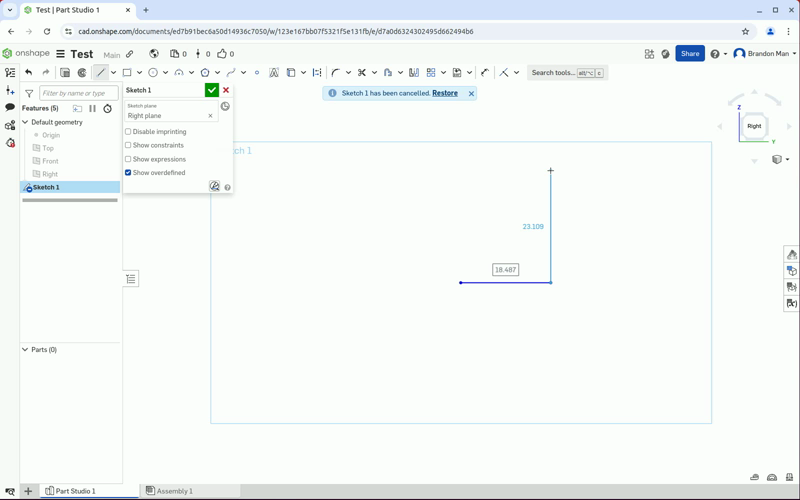
key_down(shift)
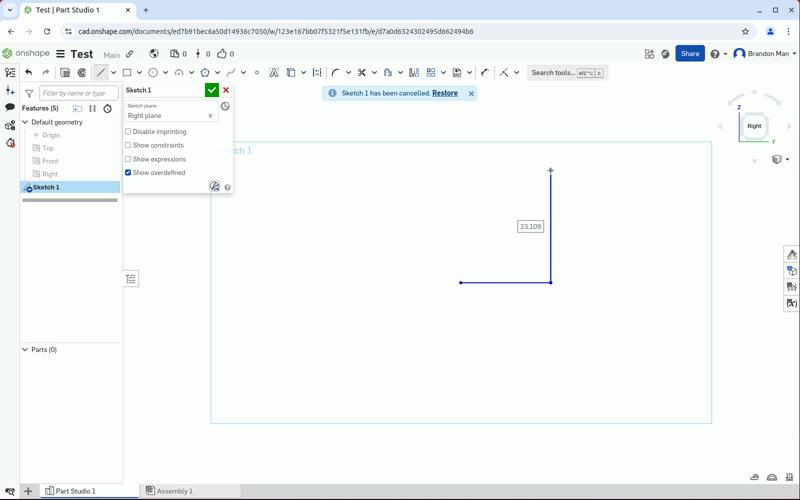
mouse_move(580, 170)
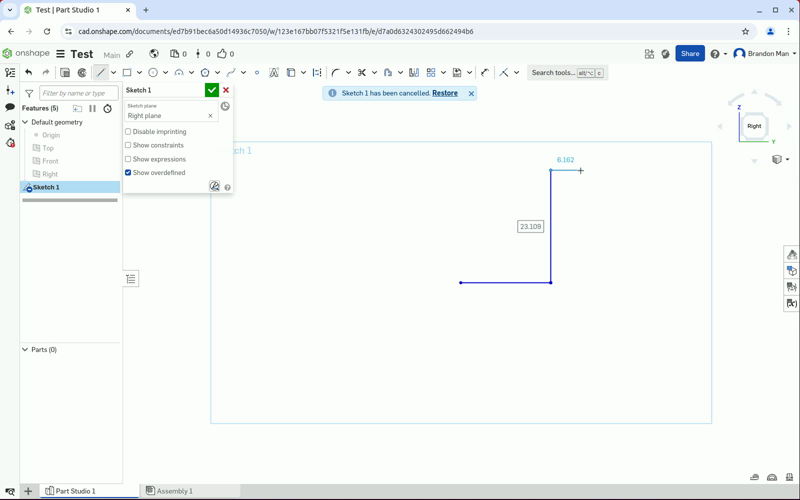
mouse_move(528, 170)
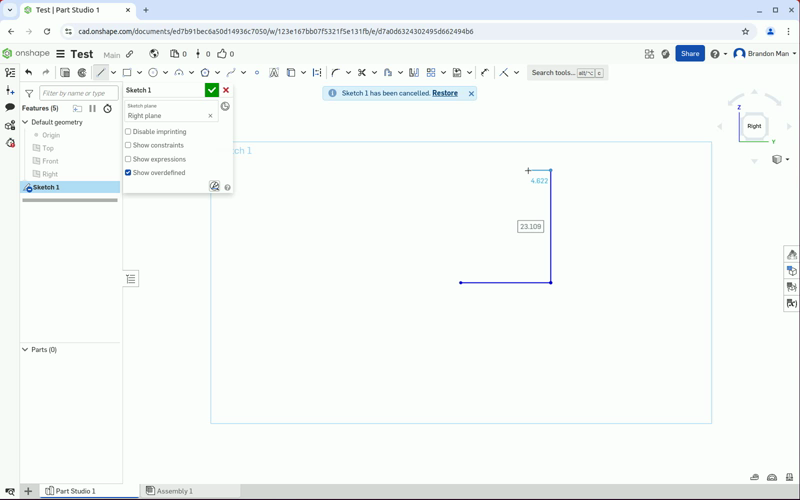
click(528, 170)
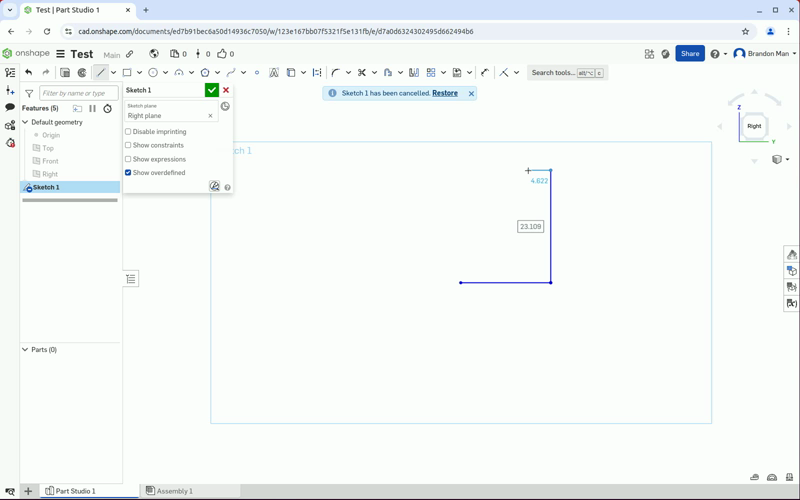
key_up(shift)
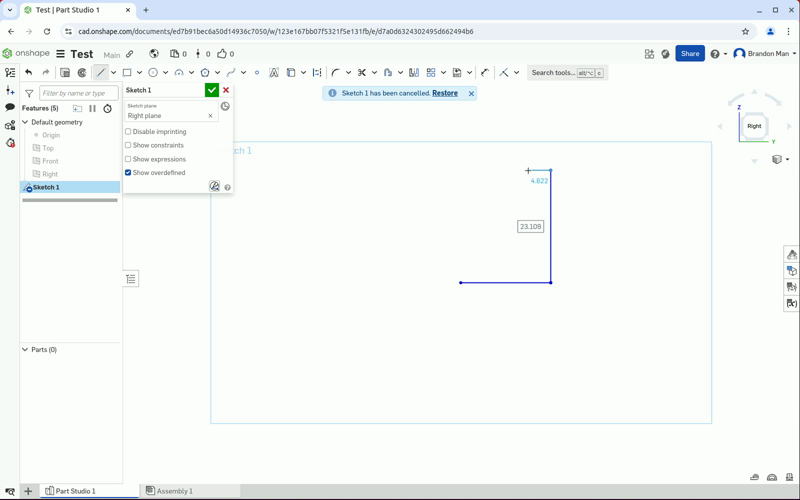
key_down(shift)
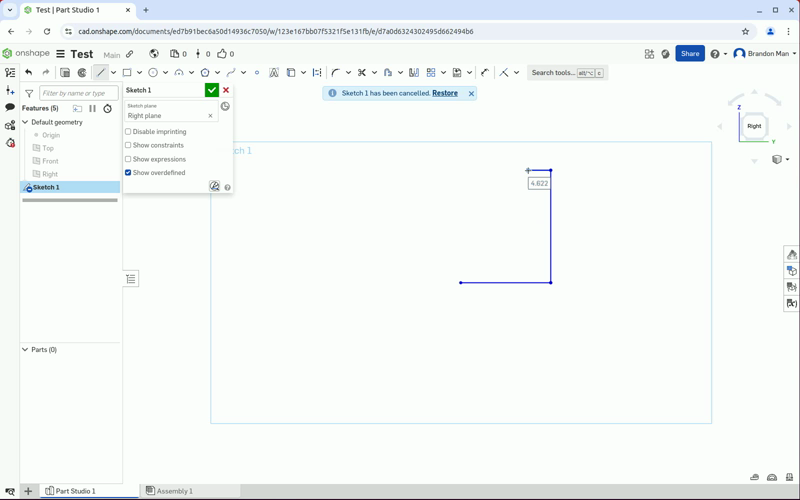
mouse_move(460, 260)
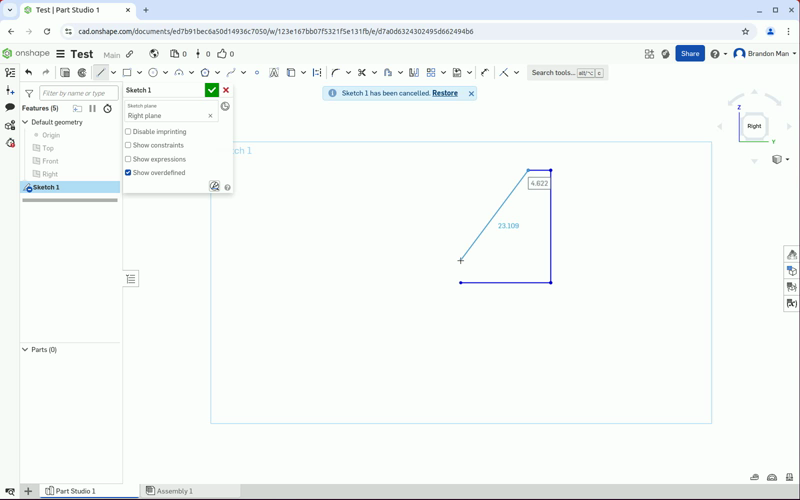
click(460, 260)
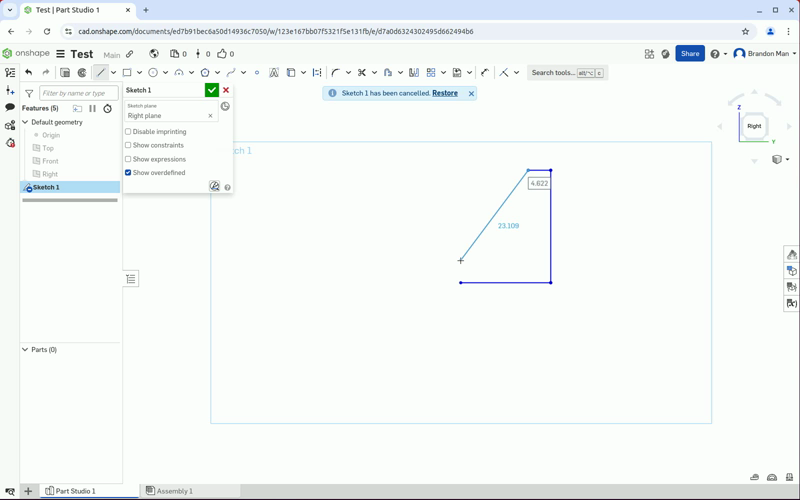
key_up(shift)
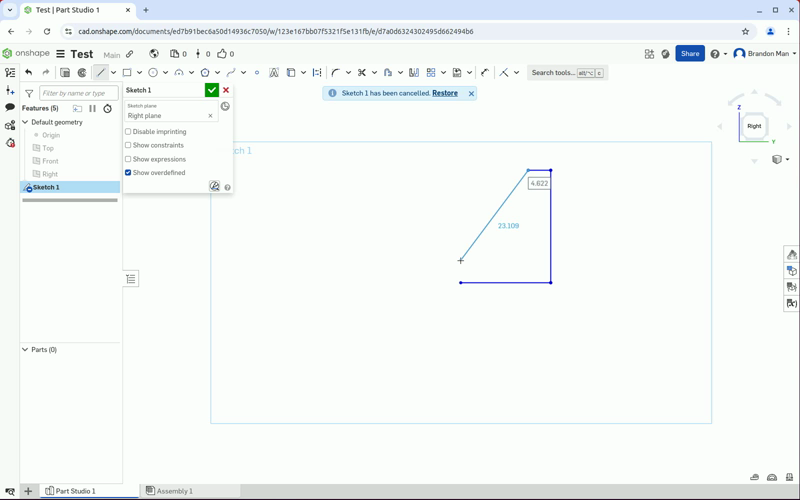
mouse_move(490, 260)
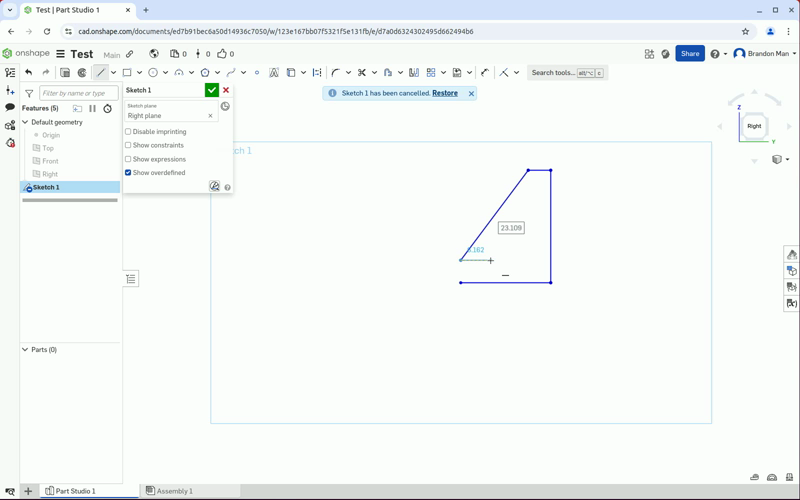
key_down(shift)
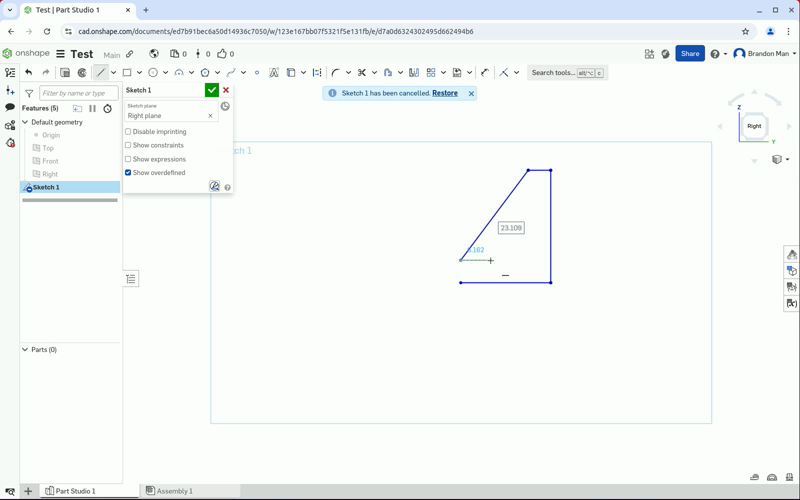
mouse_move(460, 282)
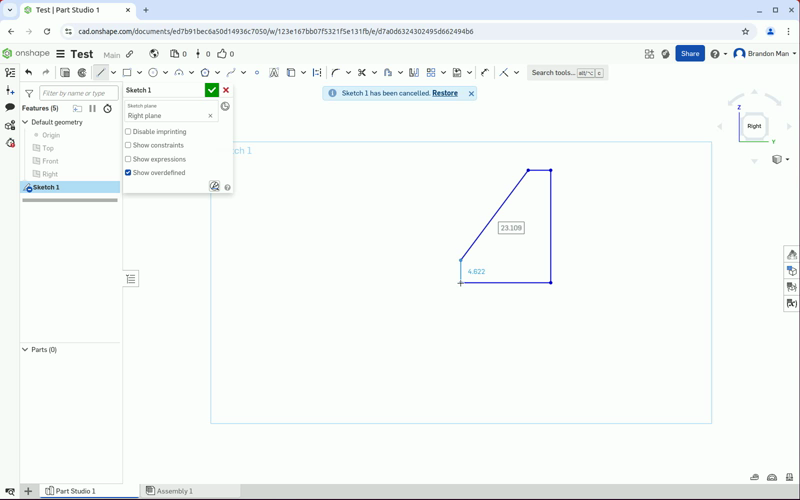
key_up(shift)
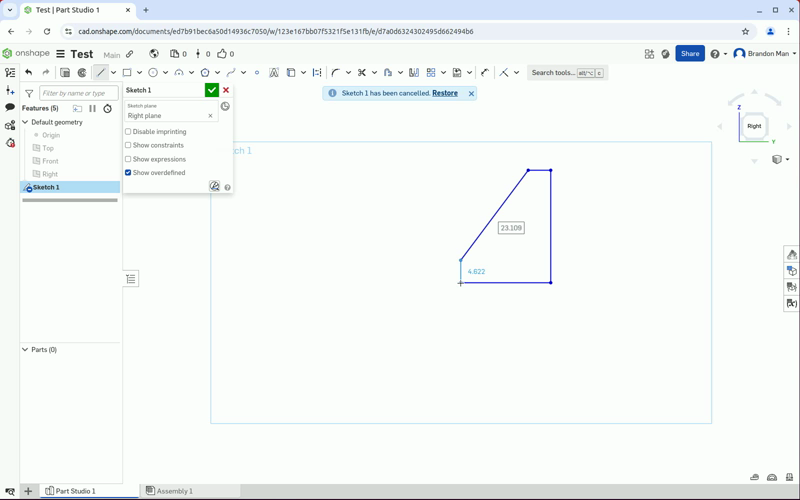
click(460, 282)
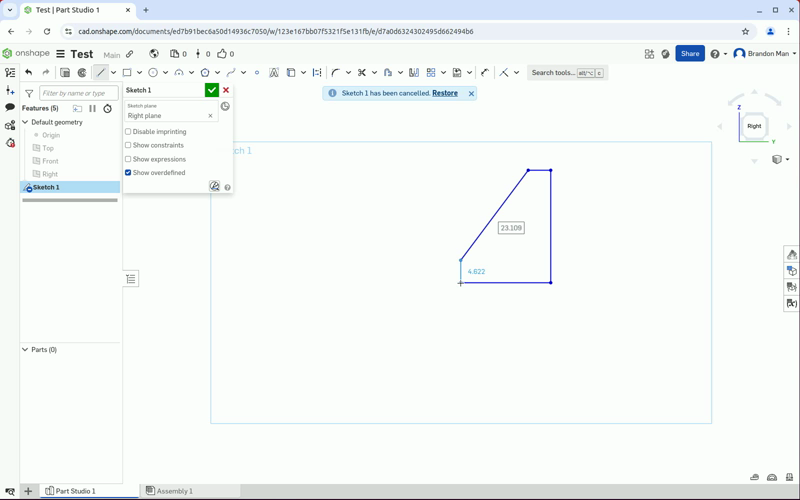
key(esc)
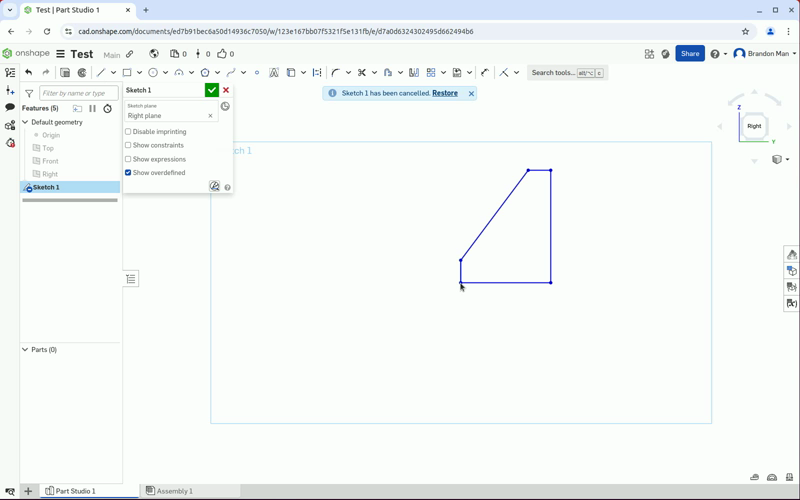
mouse_move(511, 219)
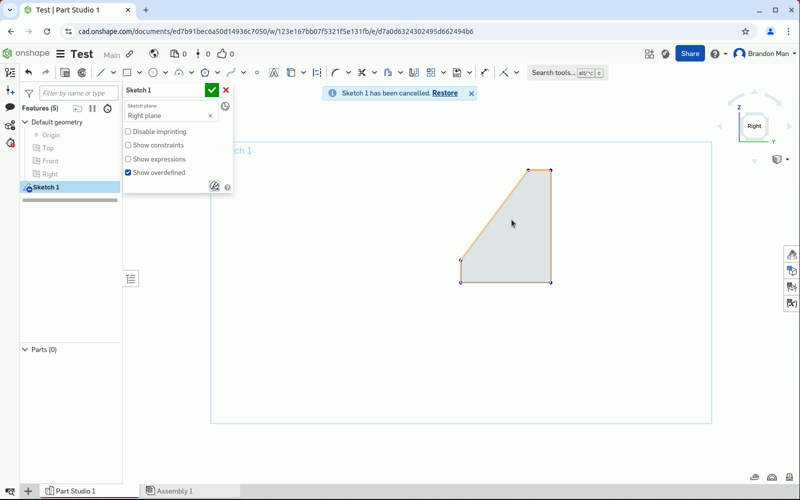
click(511, 219)
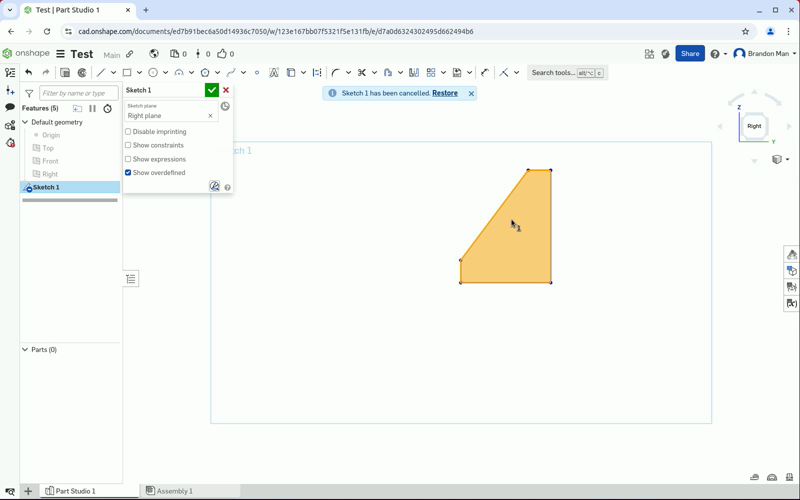
mouse_move(73, 352)
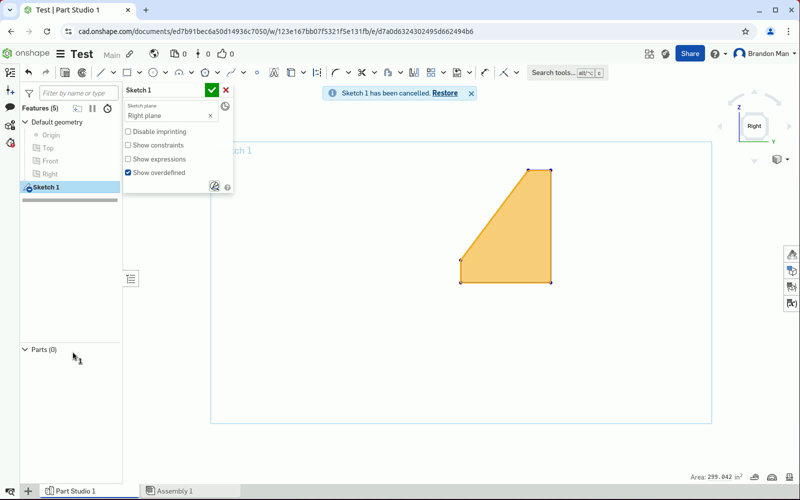
key(shift+y)
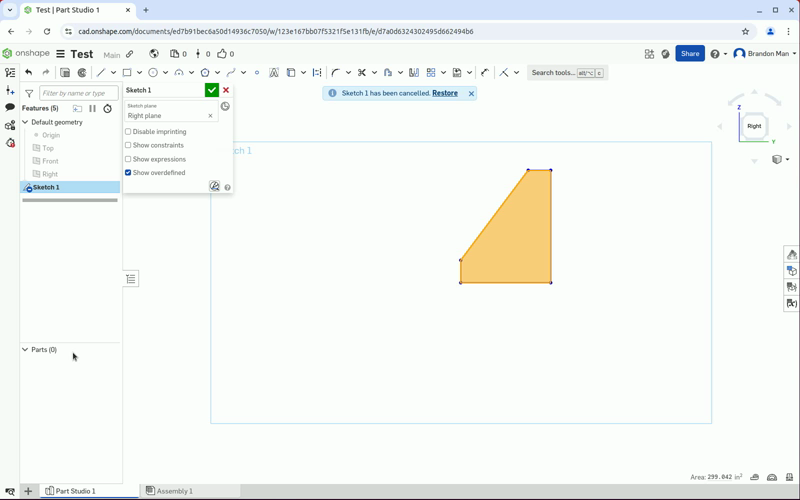
key(shift+e)
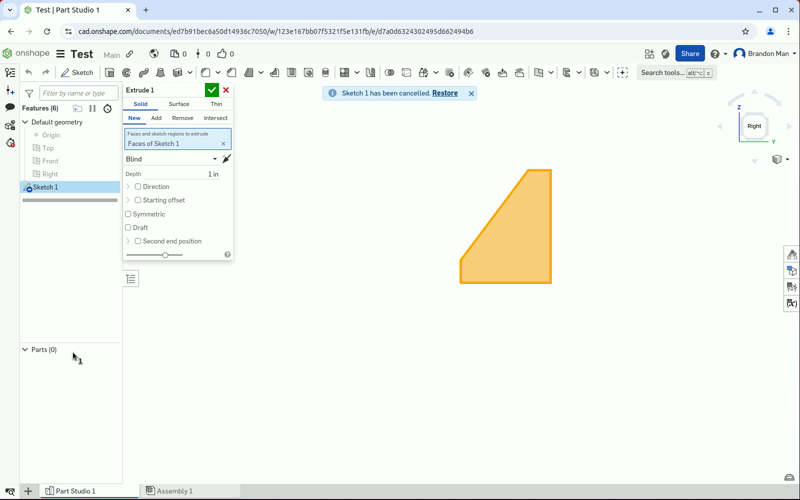
mouse_move(143, 106)
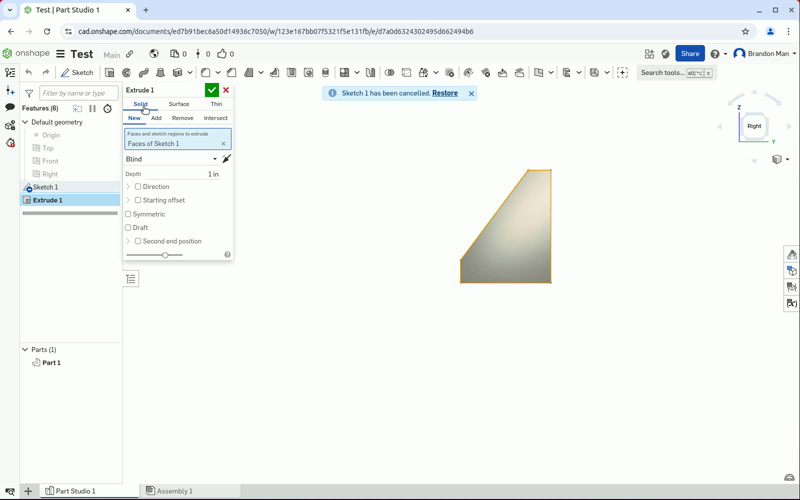
click(143, 106)
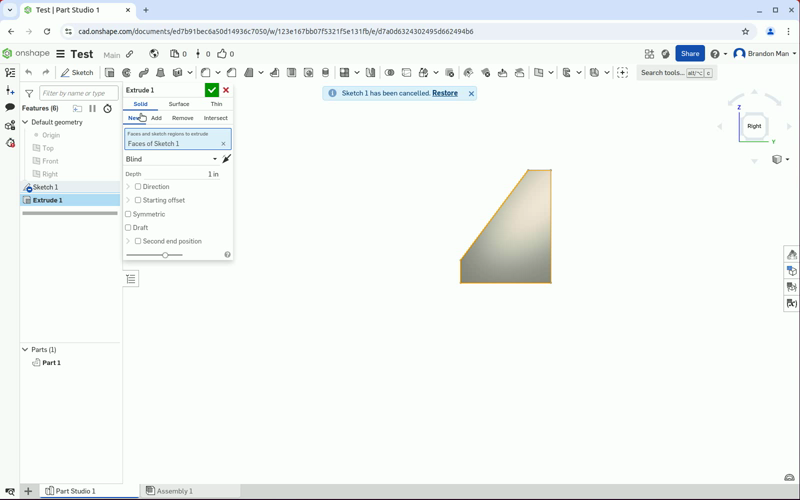
mouse_move(137, 120)
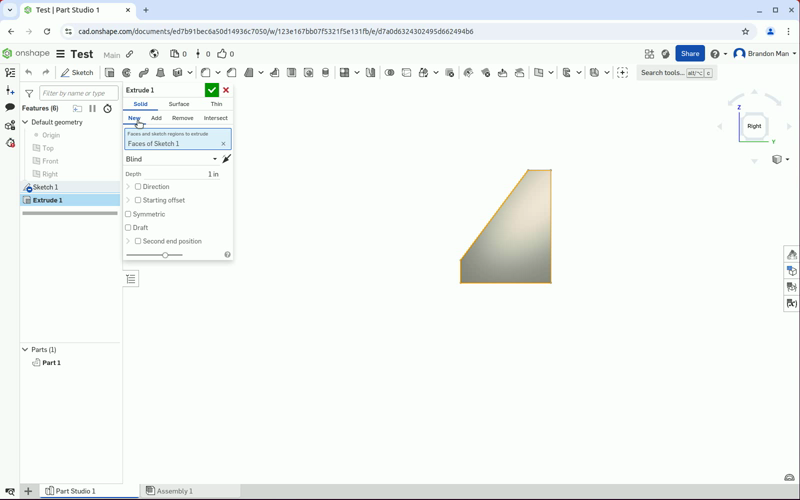
click(137, 120)
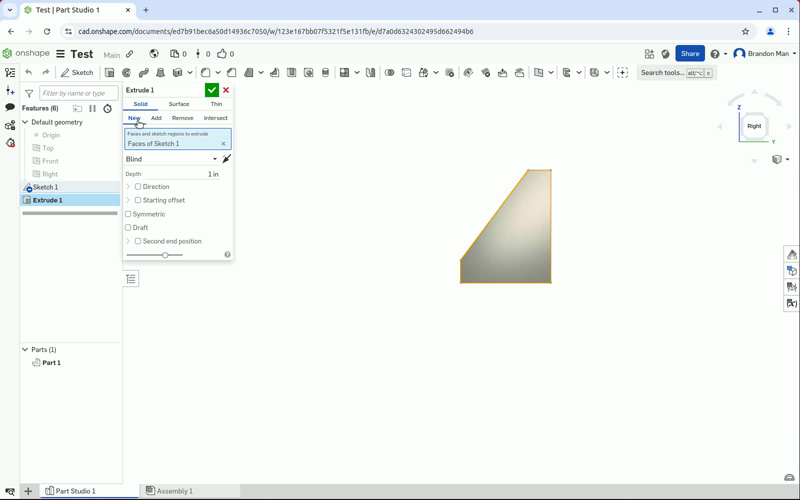
key(tab, 4)
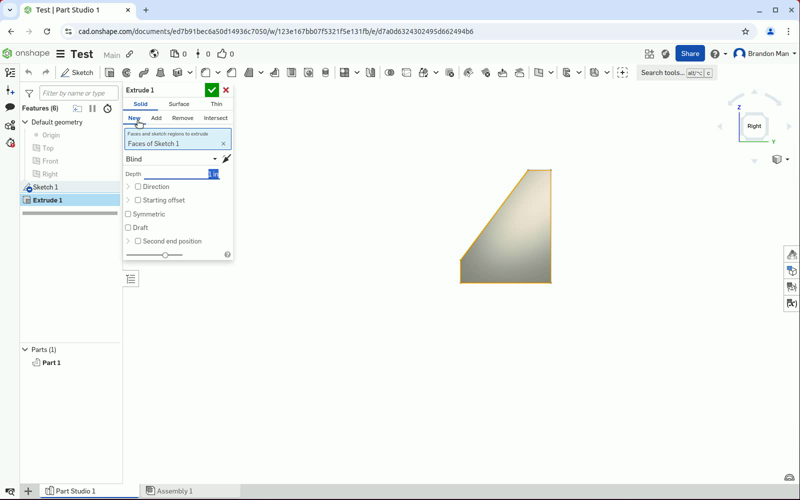
text(23.108)
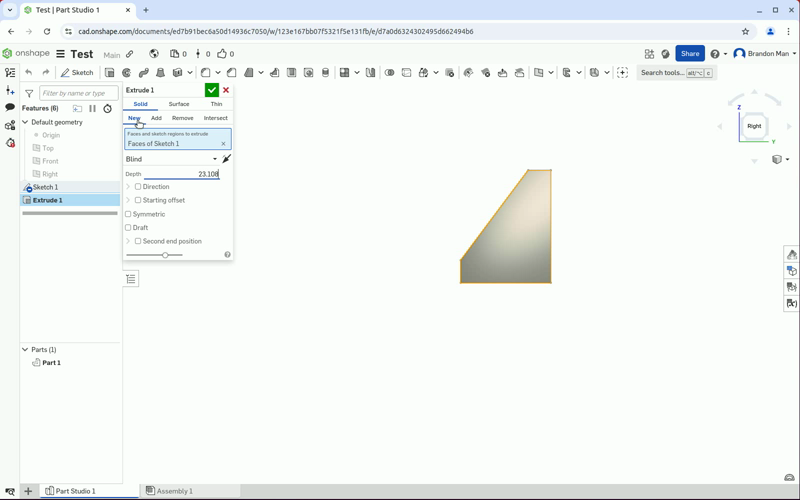
key(enter)
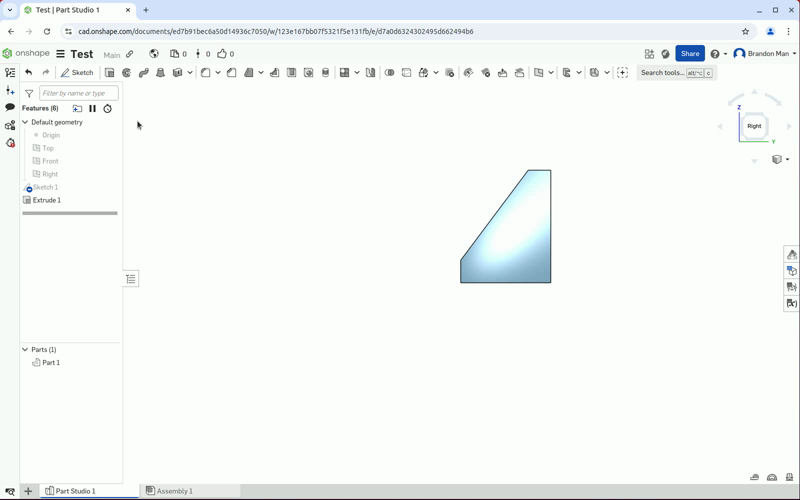
key(shift+h)
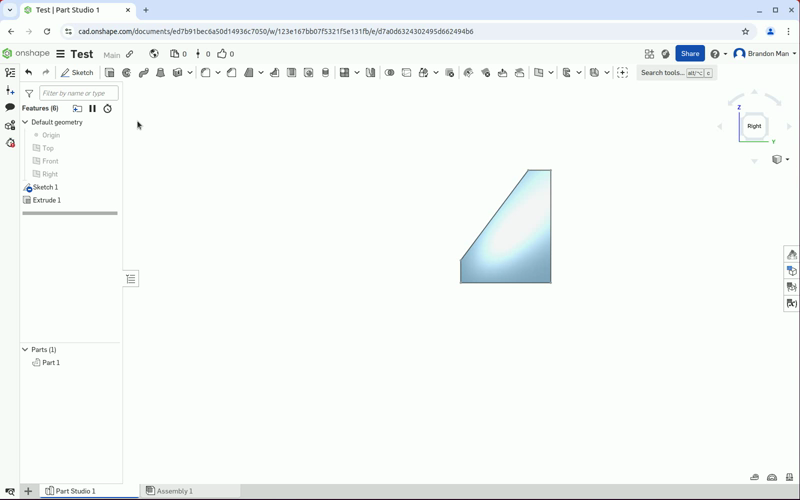
key(shift+h)
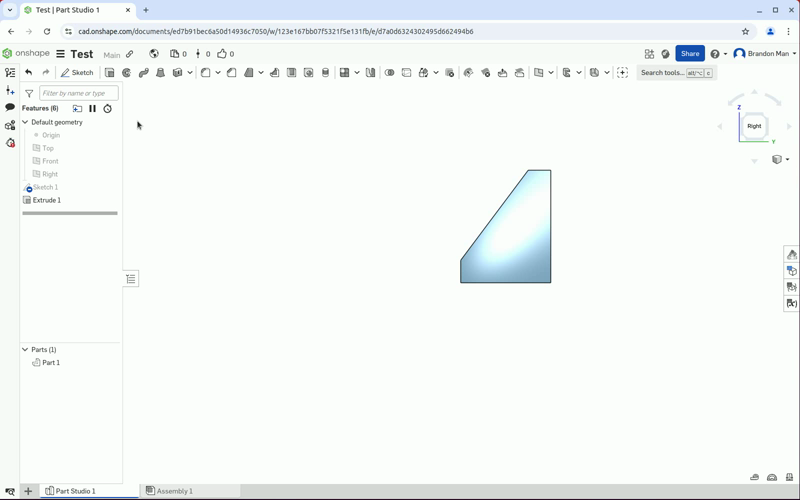
mouse_move(73, 189)
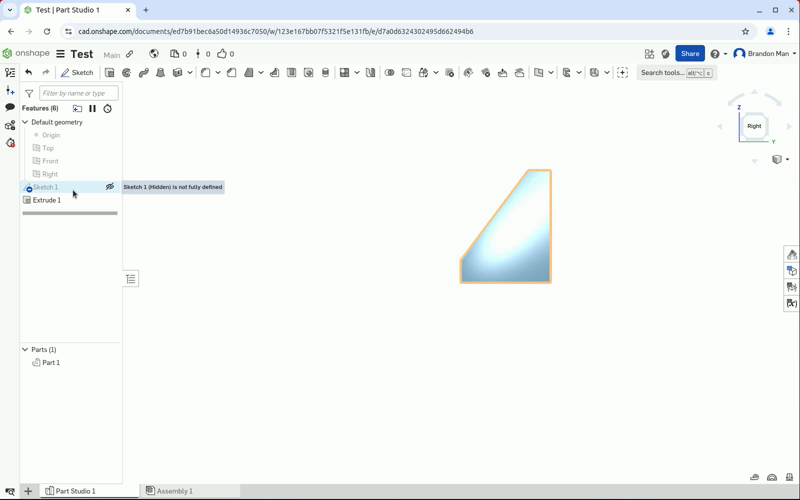
click(73, 189)
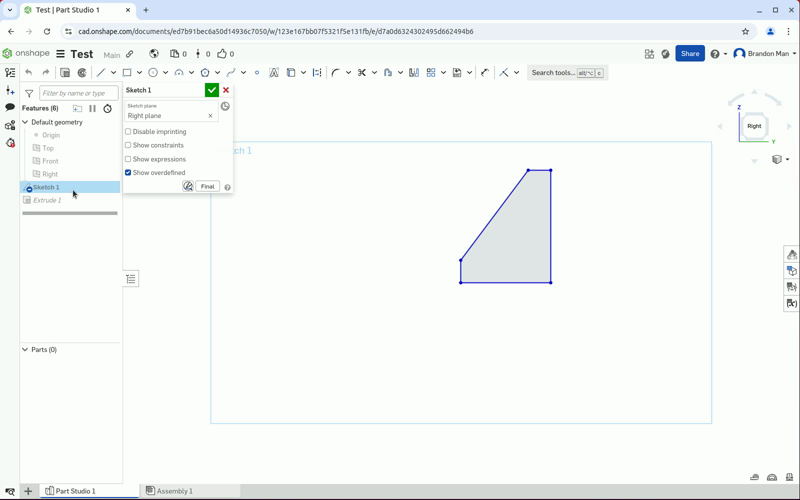
mouse_move(229, 92)
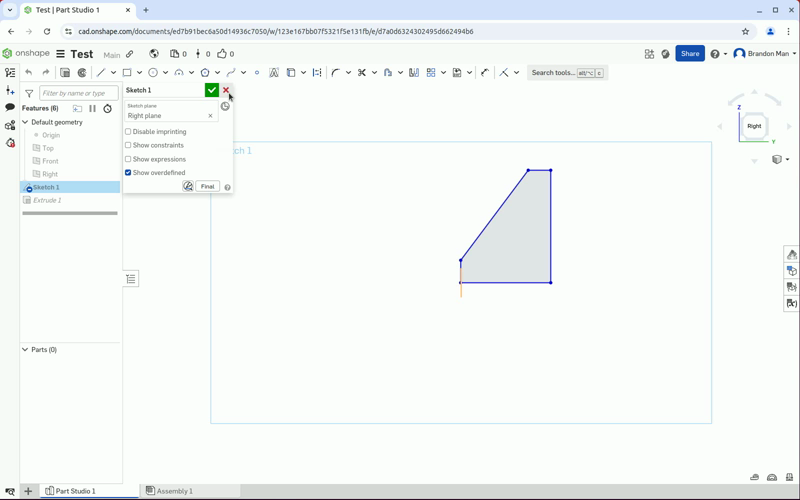
click(229, 92)
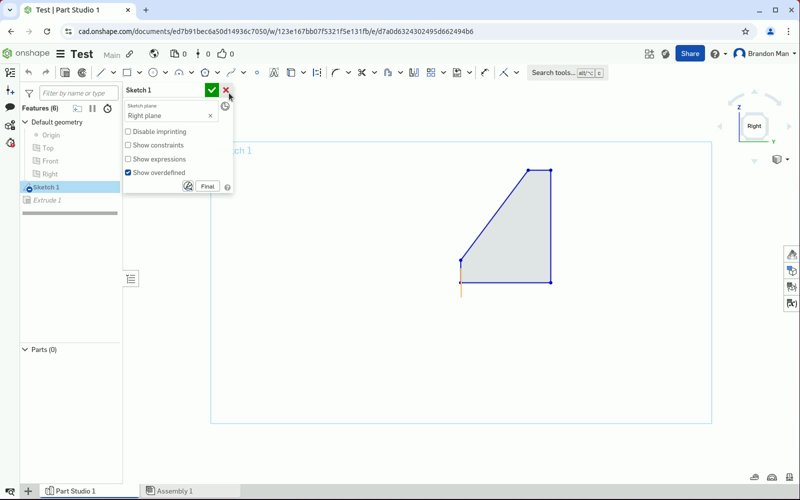
key(shift+s)
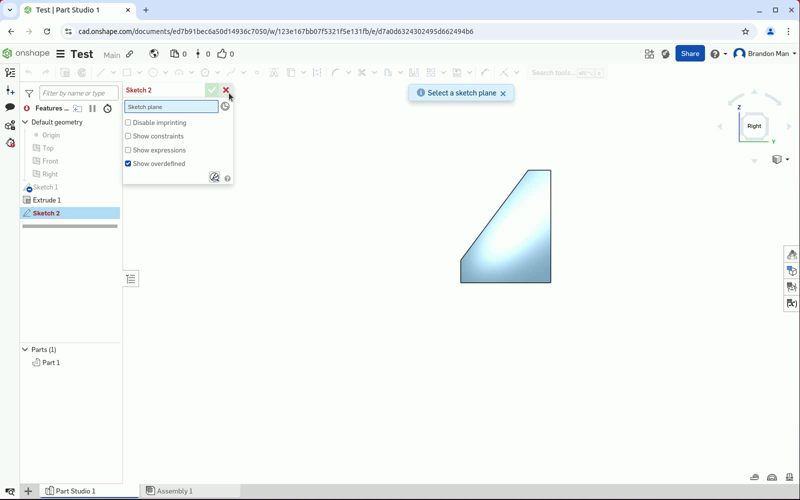
mouse_move(73, 176)
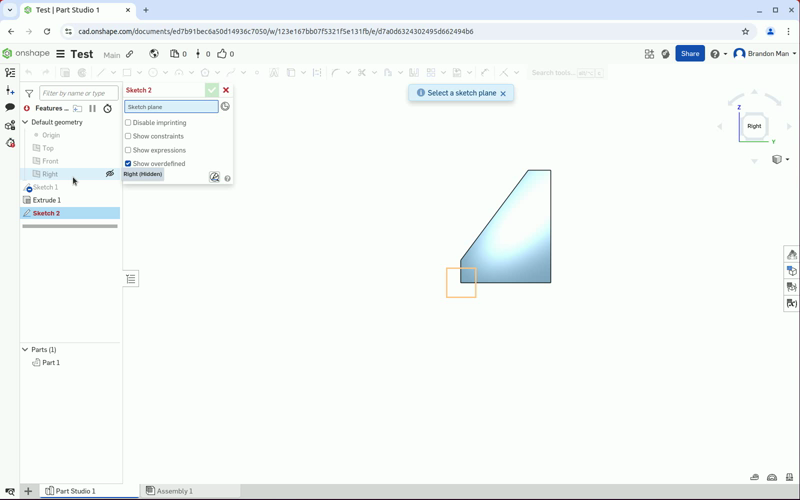
click(73, 176)
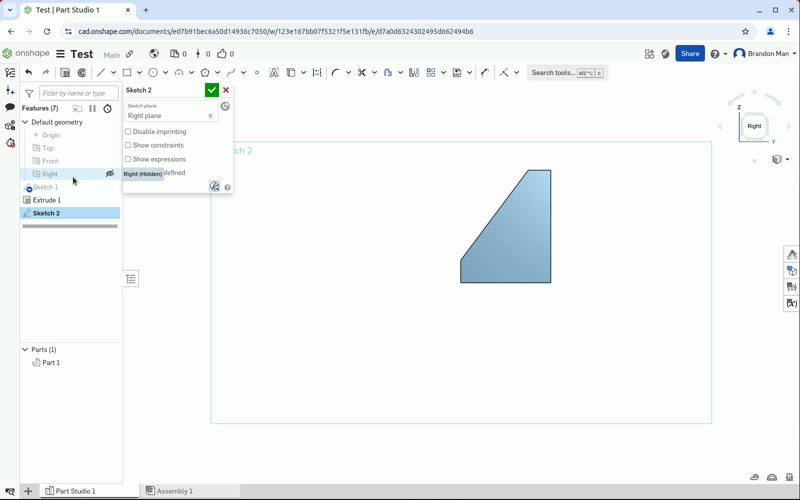
mouse_move(73, 352)
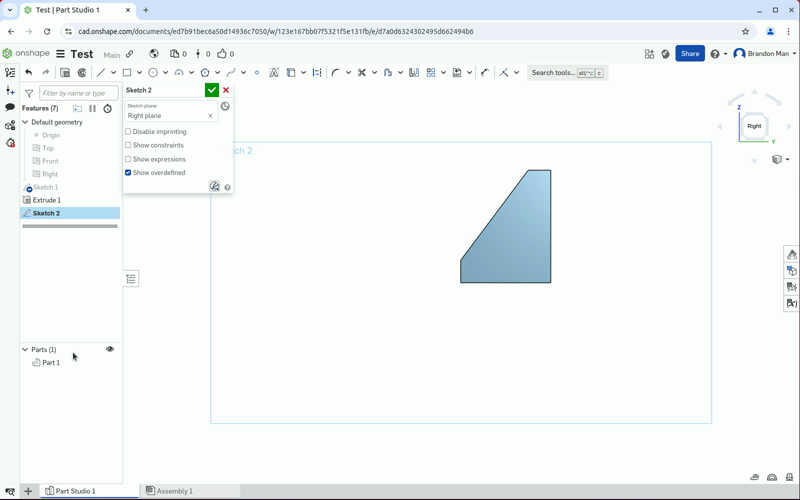
key(y)
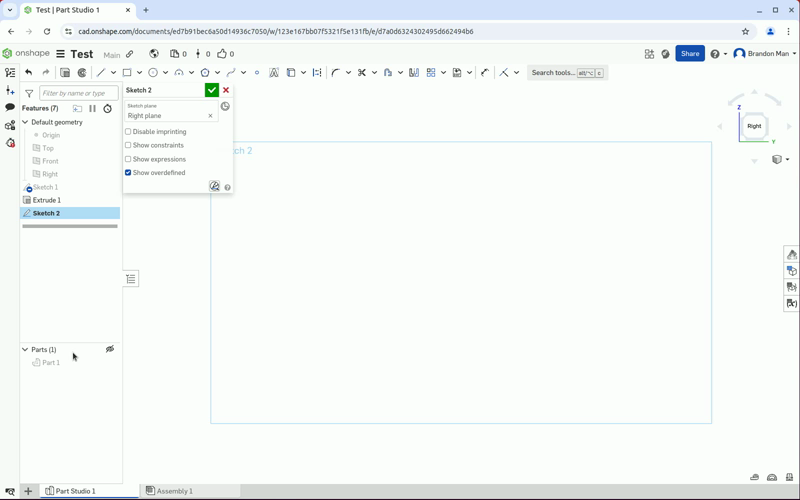
key(l)
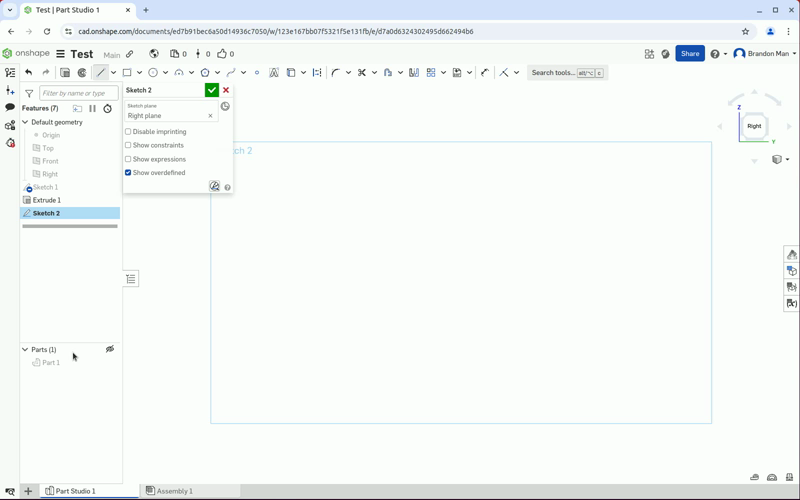
key_down(shift)
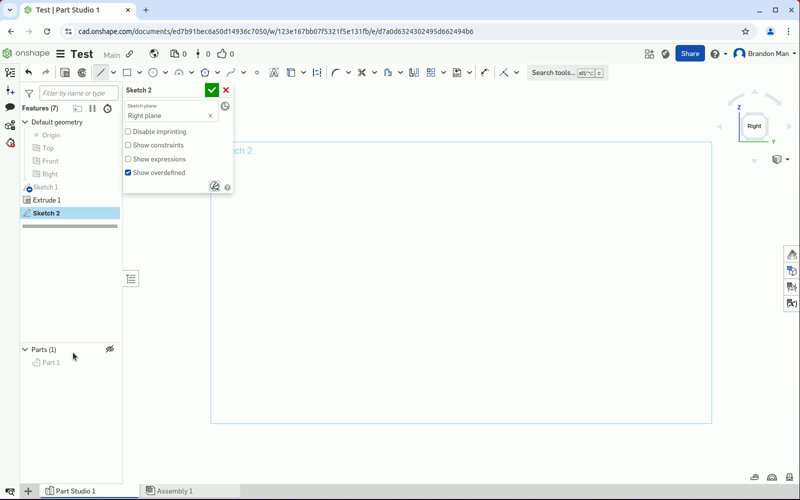
mouse_move(460, 282)
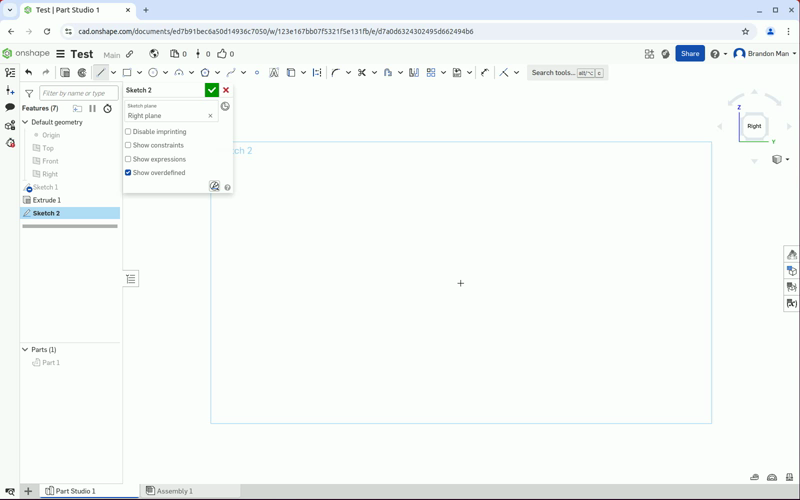
click(460, 282)
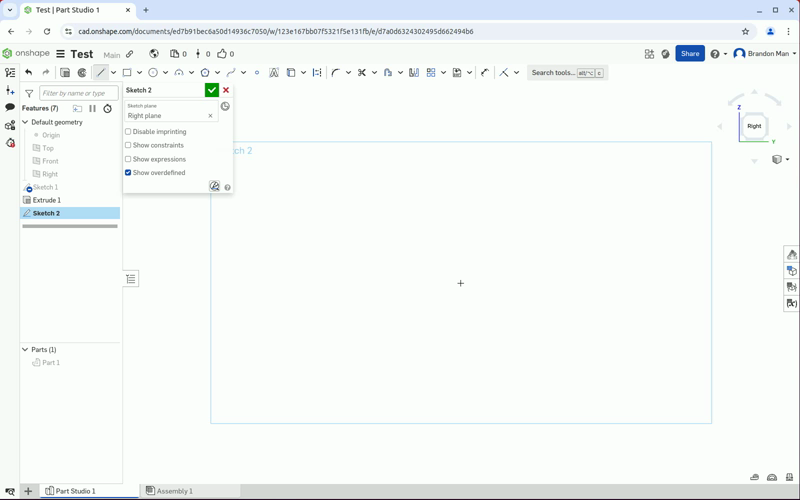
key_up(shift)
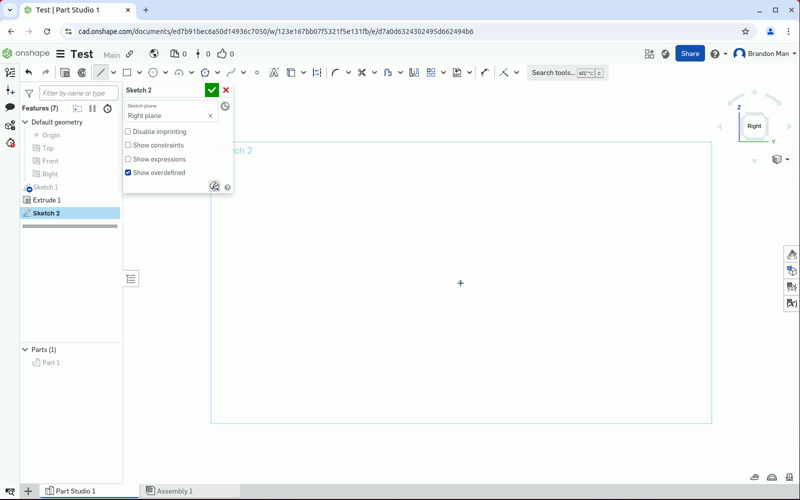
key_down(shift)
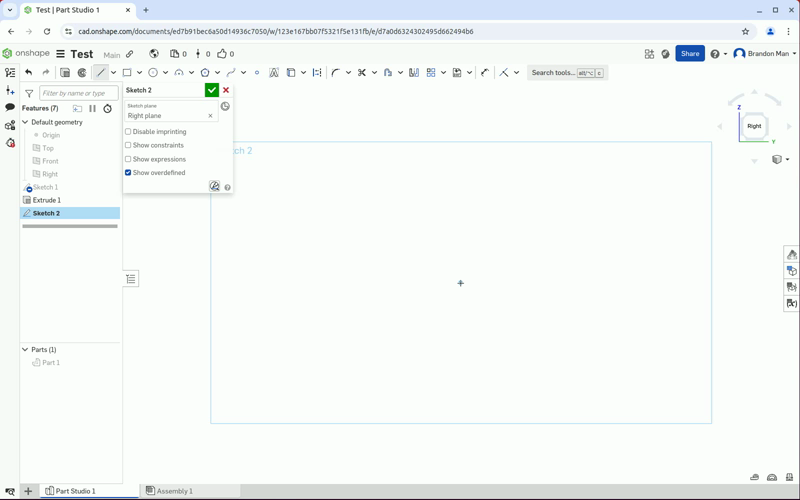
mouse_move(550, 282)
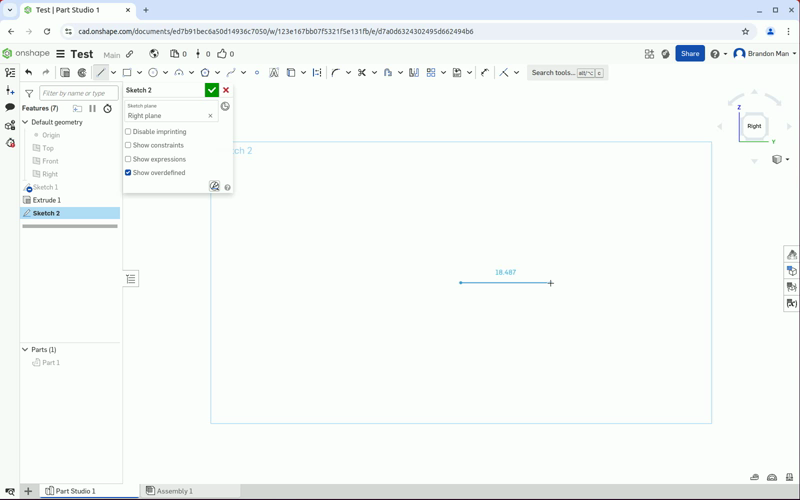
click(550, 282)
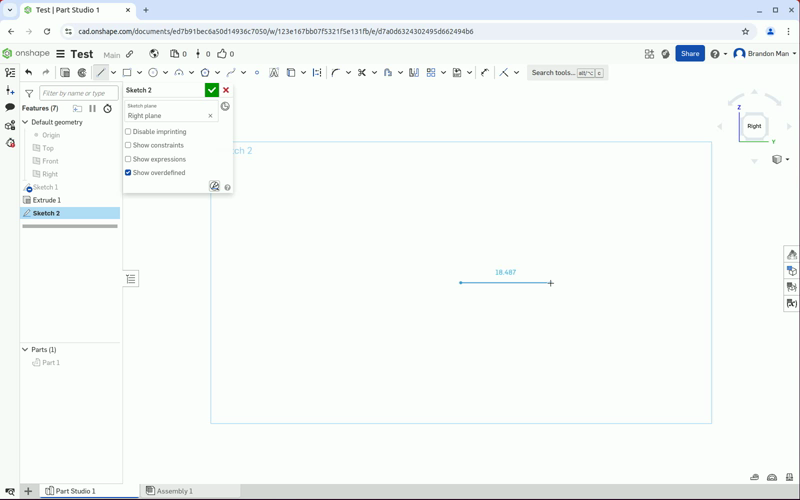
key_up(shift)
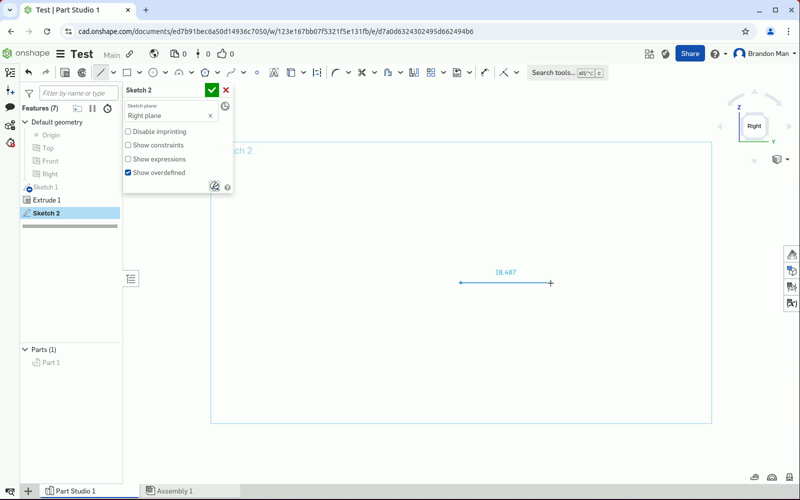
key_down(shift)
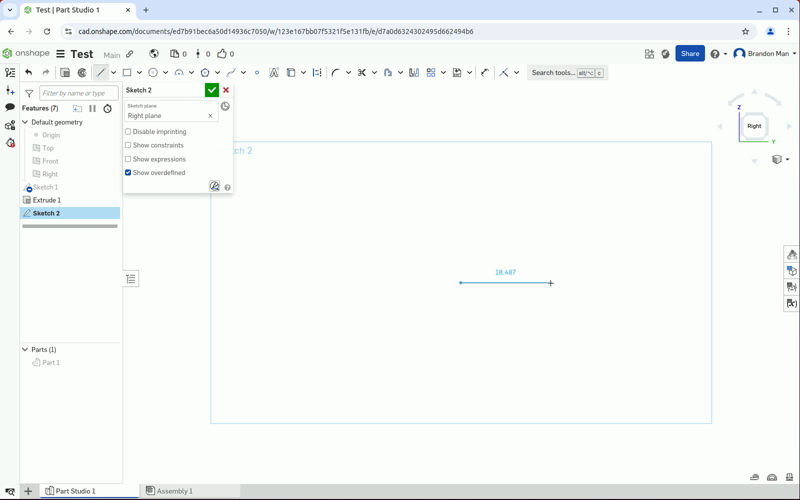
mouse_move(550, 170)
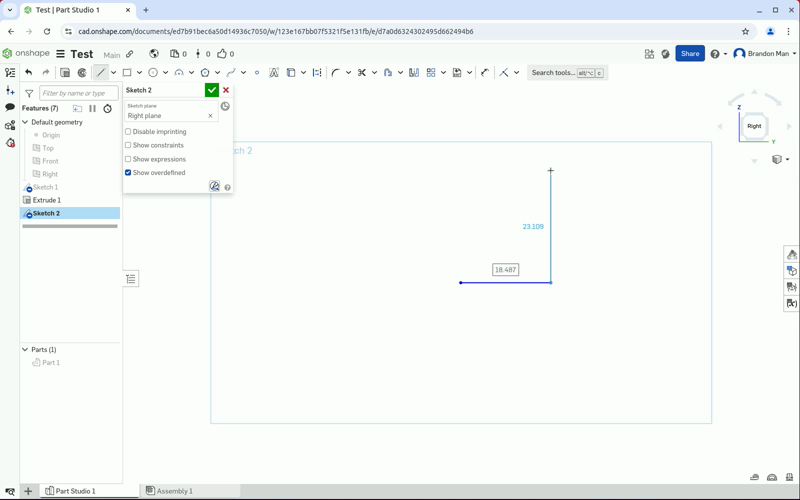
click(550, 170)
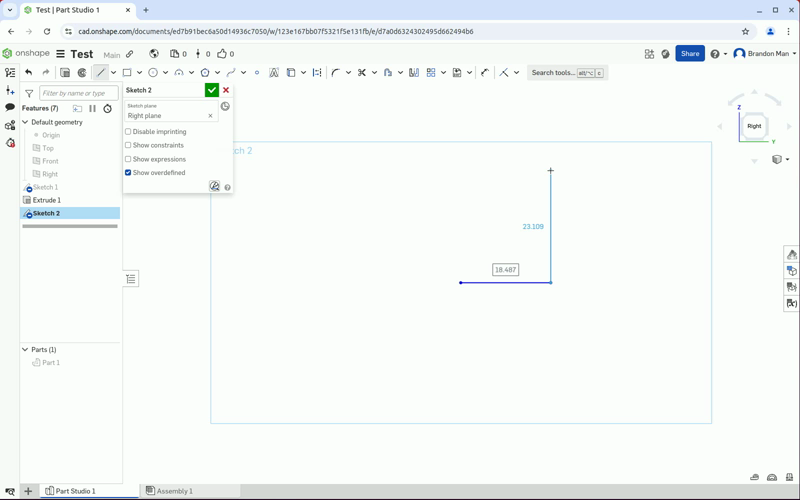
key_up(shift)
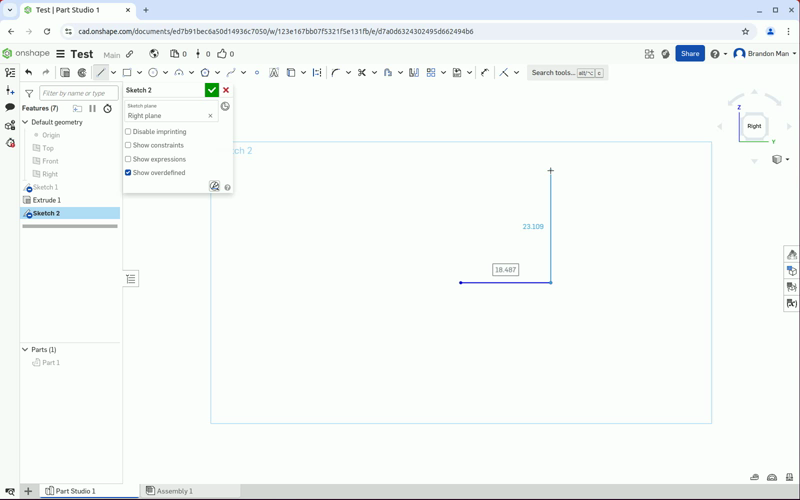
key_down(shift)
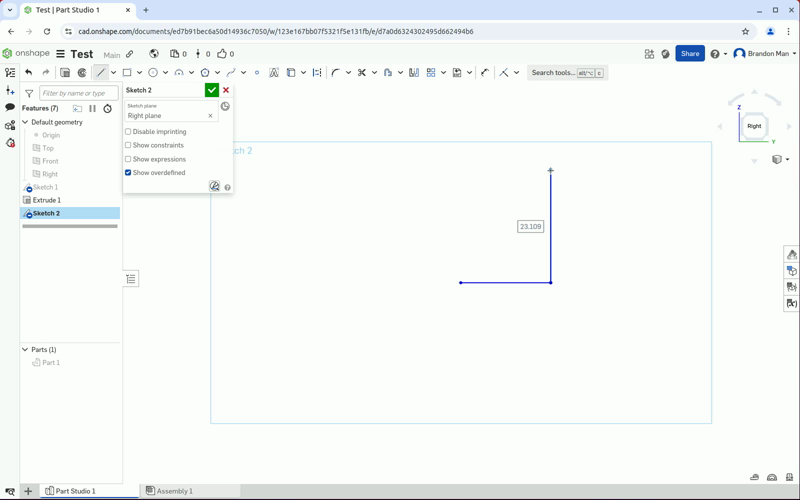
mouse_move(580, 170)
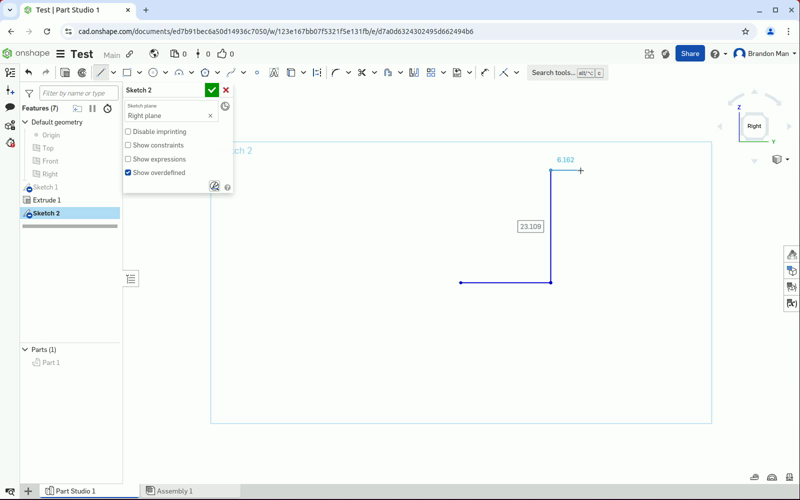
mouse_move(524, 170)
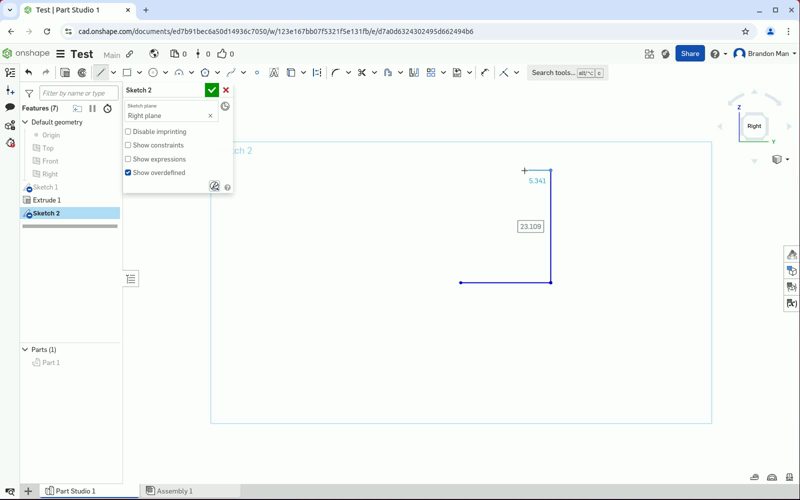
click(524, 170)
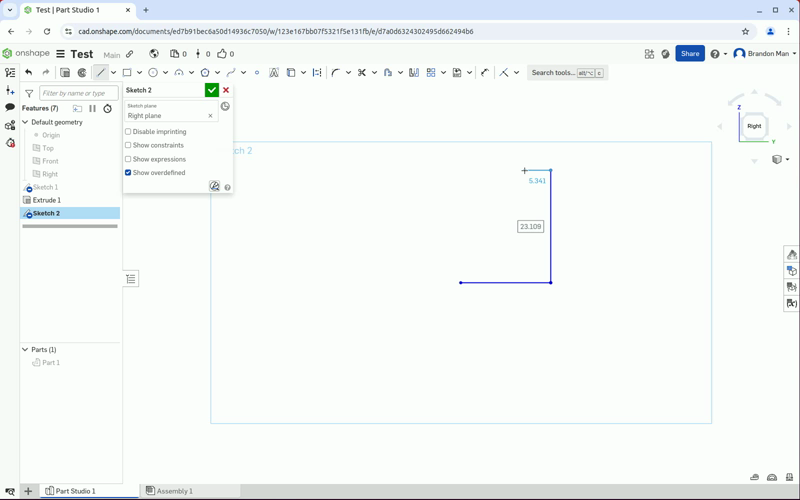
key_up(shift)
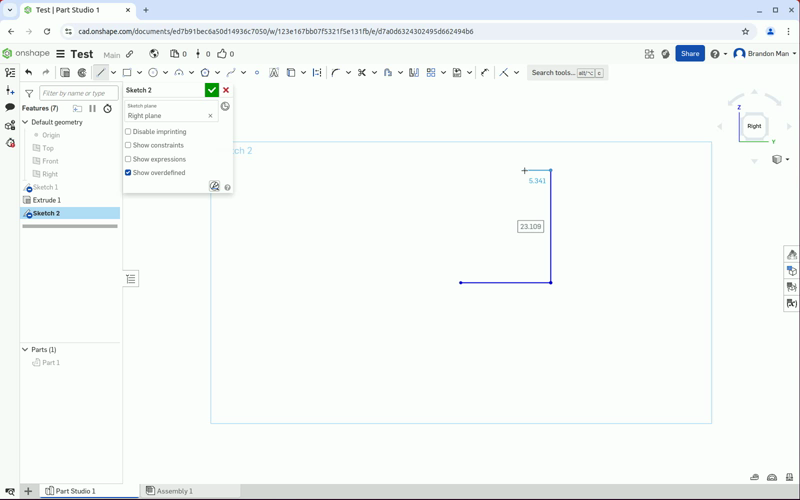
key_down(shift)
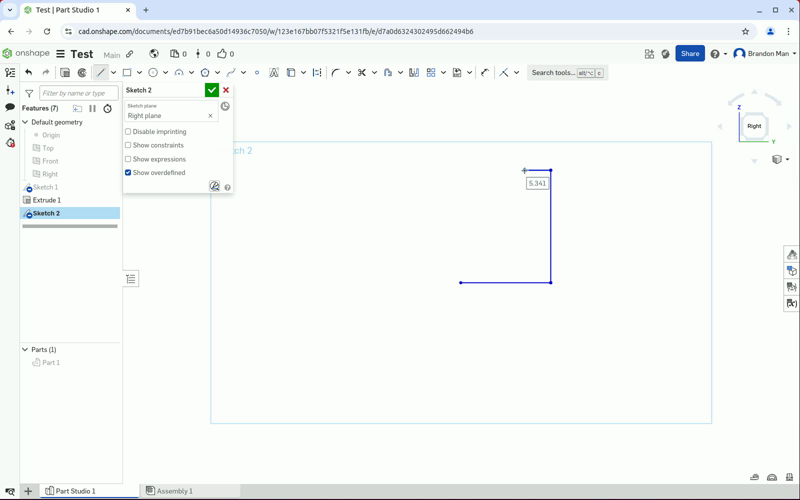
mouse_move(460, 170)
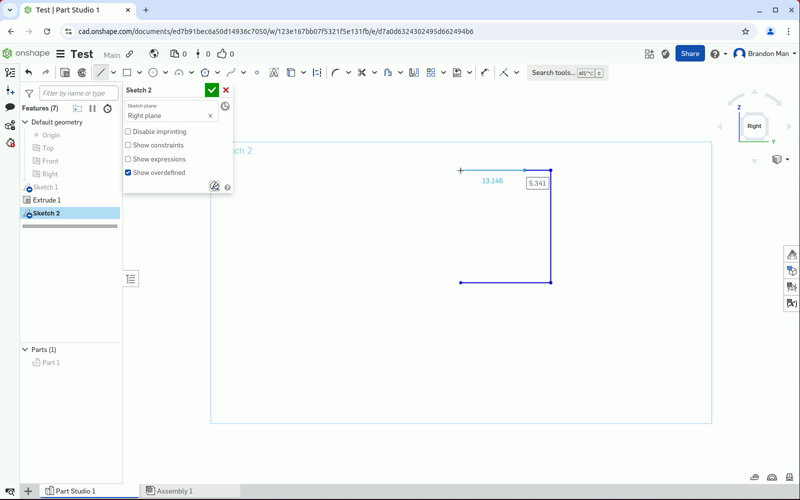
click(460, 170)
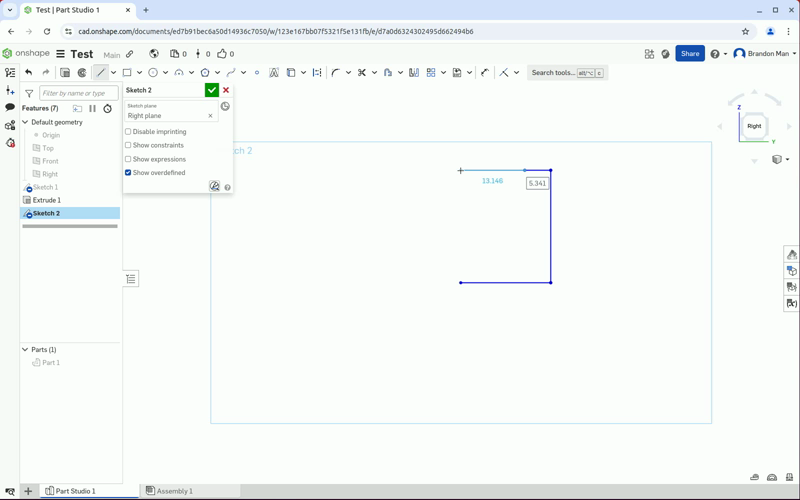
key_up(shift)
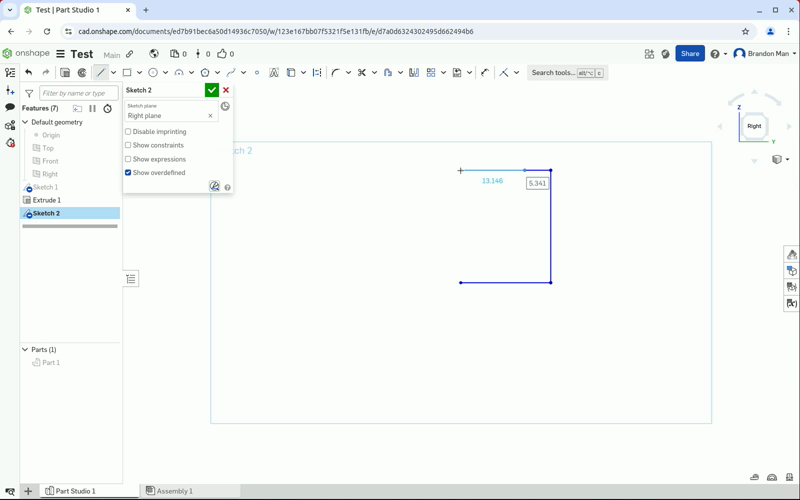
key_down(shift)
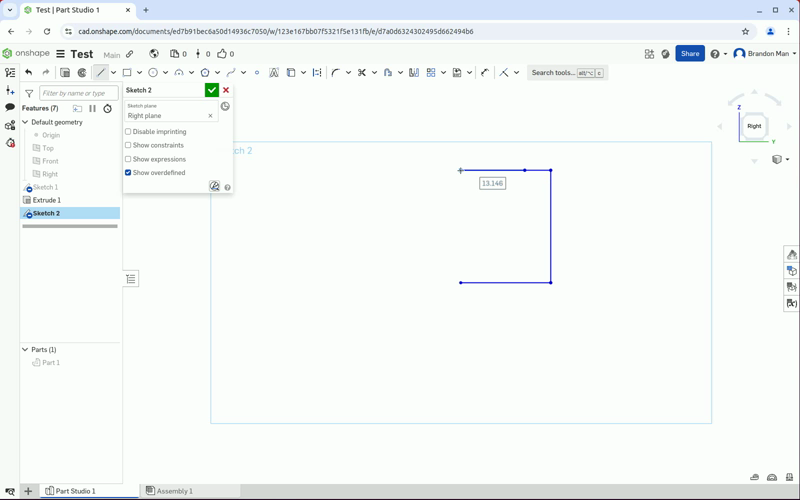
mouse_move(460, 282)
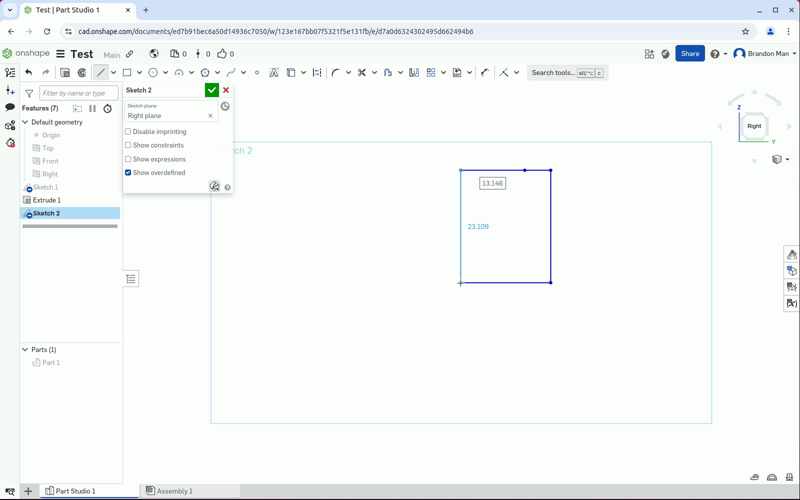
key_up(shift)
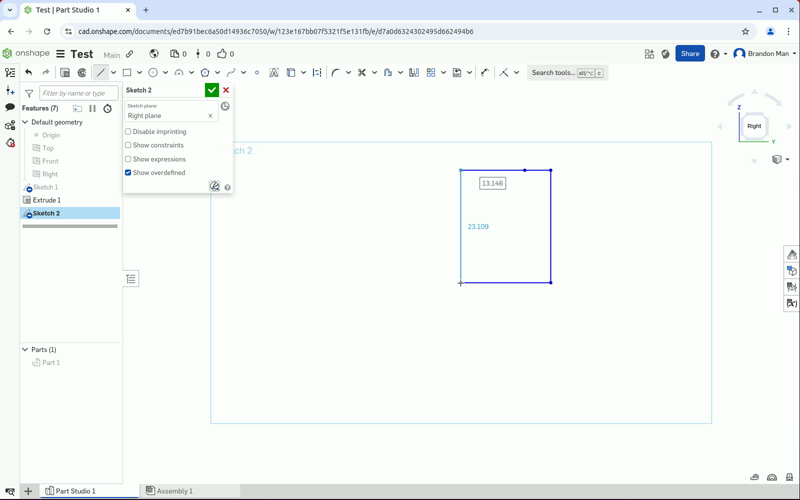
click(460, 282)
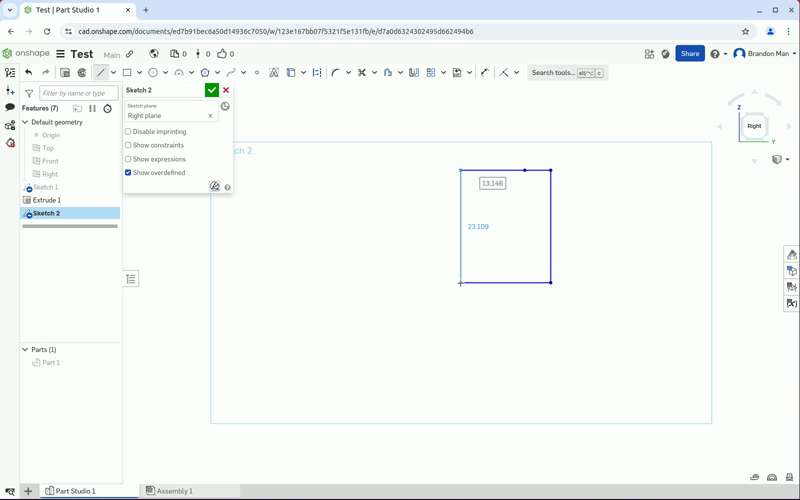
key(esc)
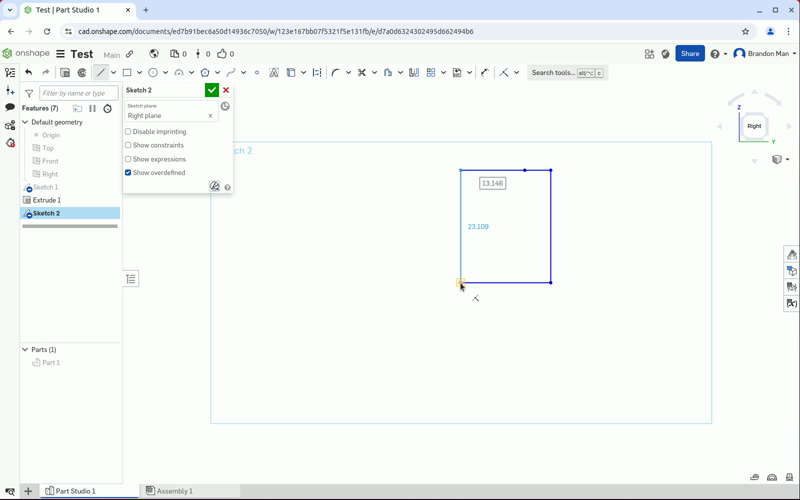
mouse_move(504, 219)
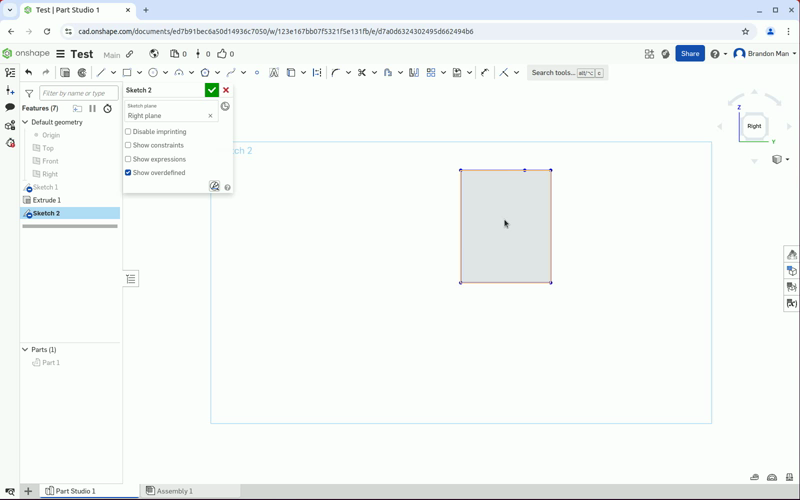
click(504, 219)
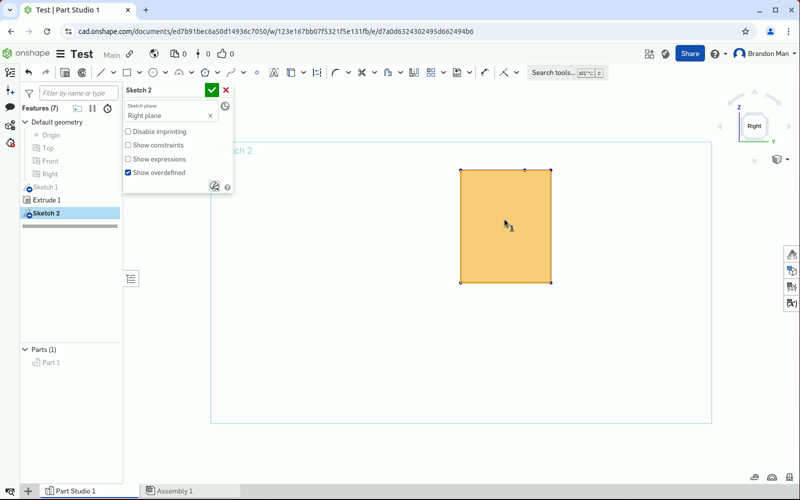
mouse_move(73, 352)
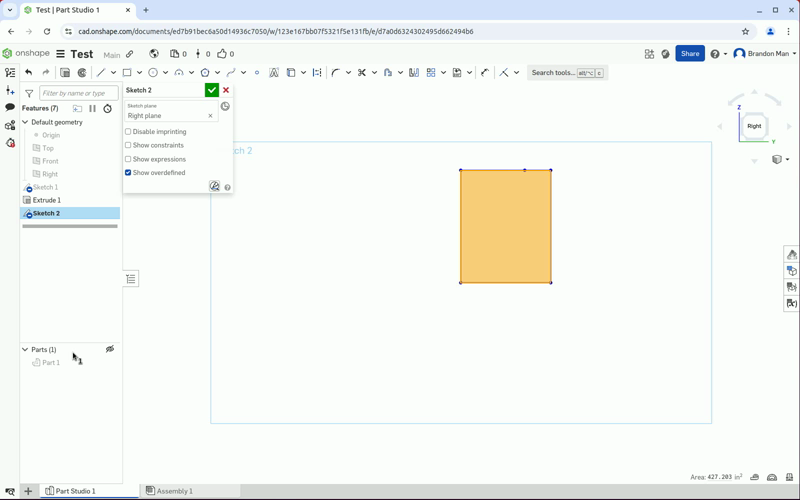
key(shift+y)
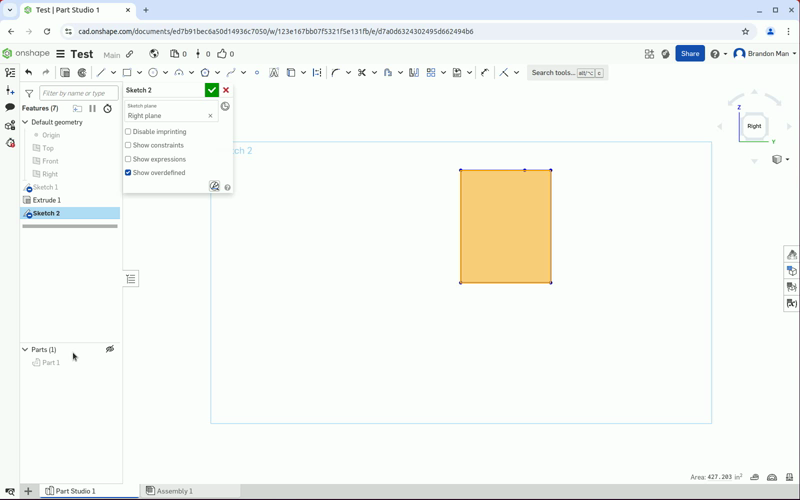
key(shift+e)
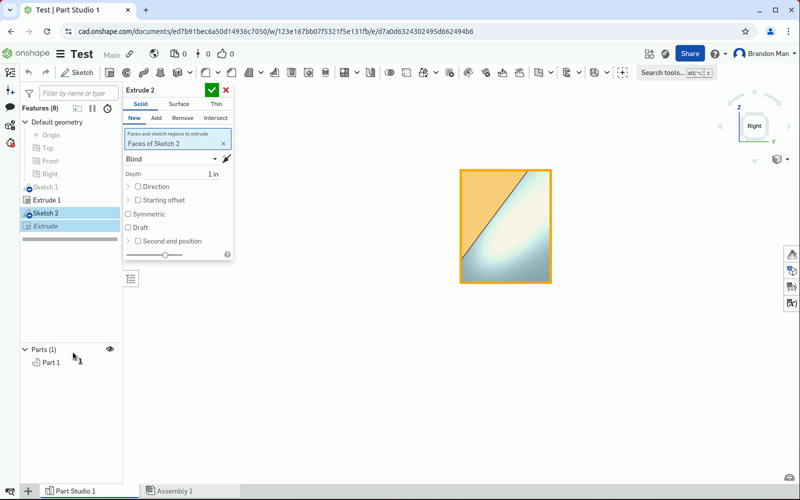
mouse_move(143, 106)
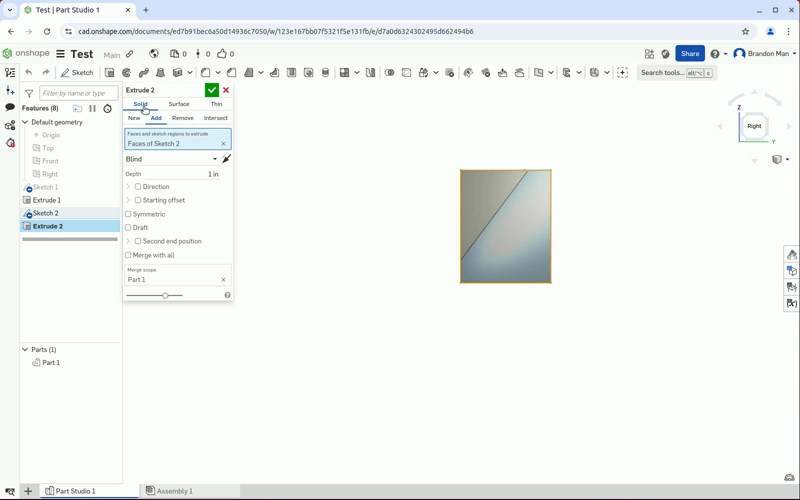
click(143, 106)
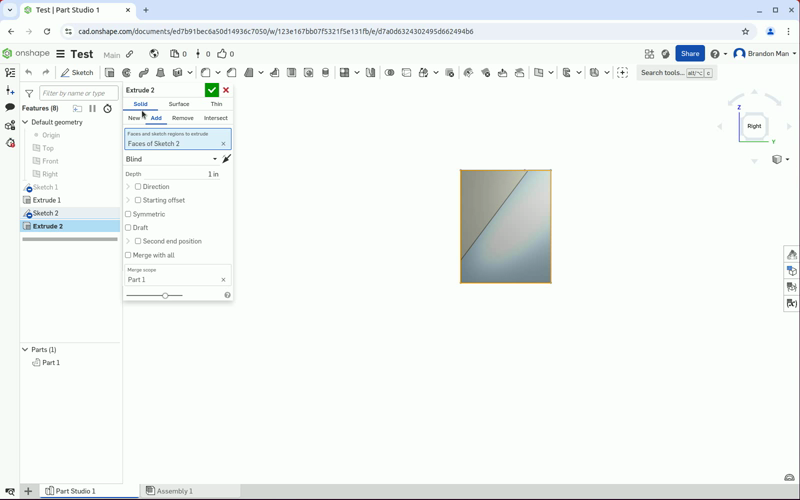
mouse_move(137, 120)
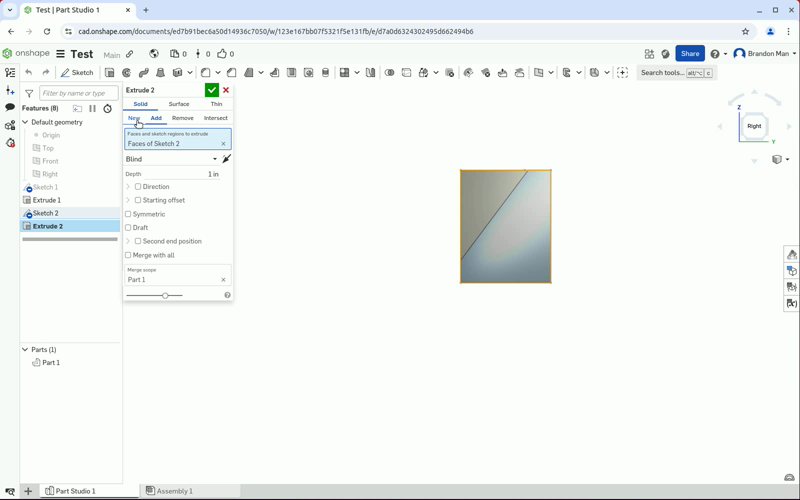
click(137, 120)
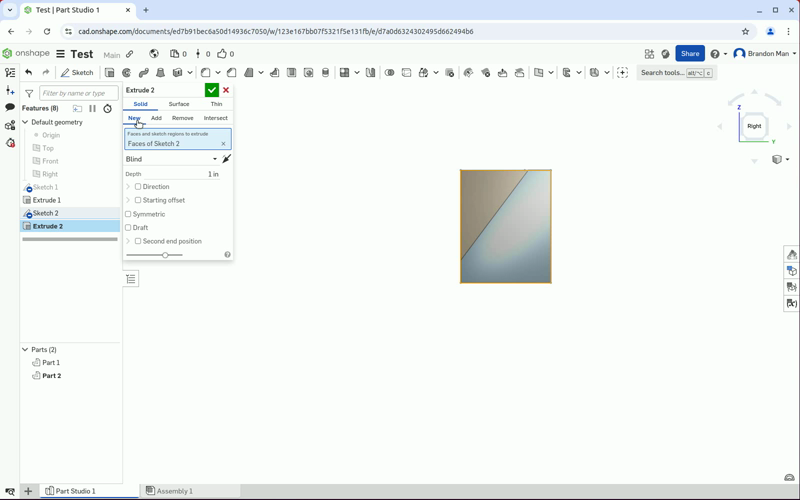
key(tab, 4)
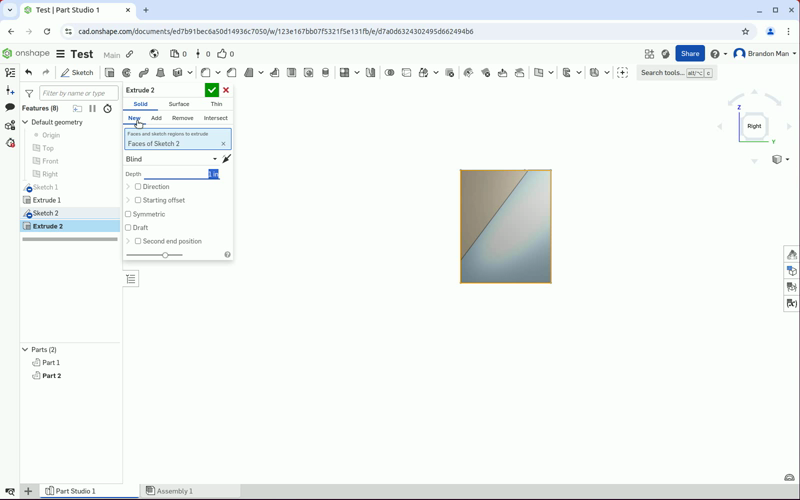
text(-9.147)
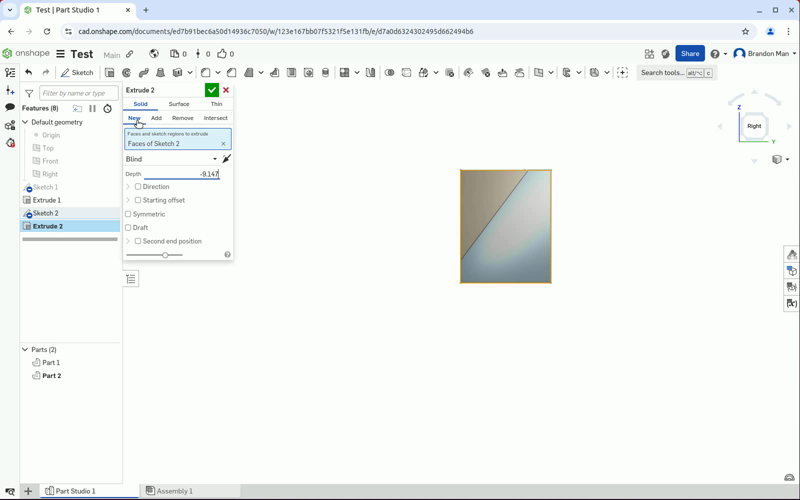
key(enter)
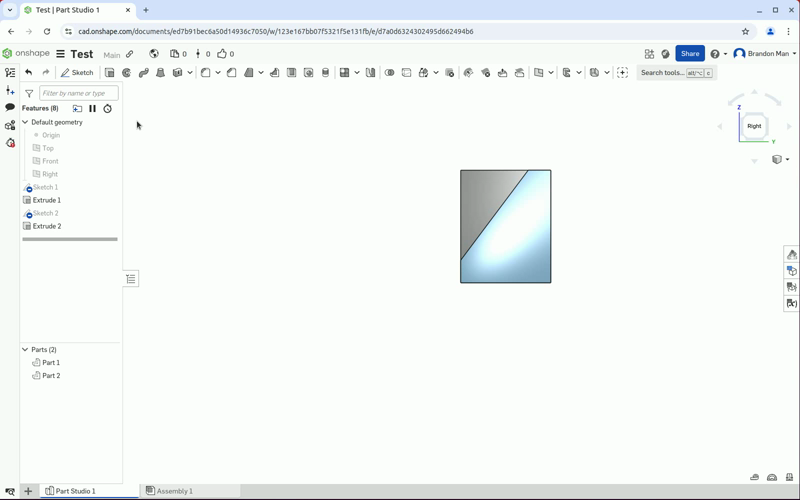
key(shift+h)
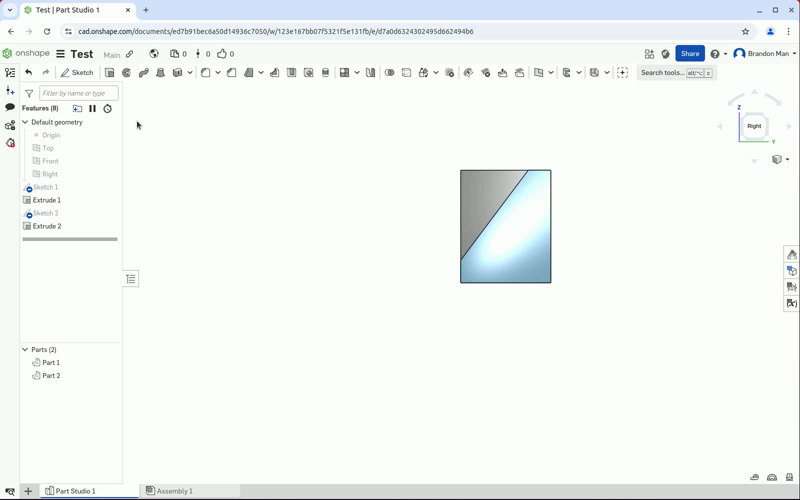
key(shift+h)
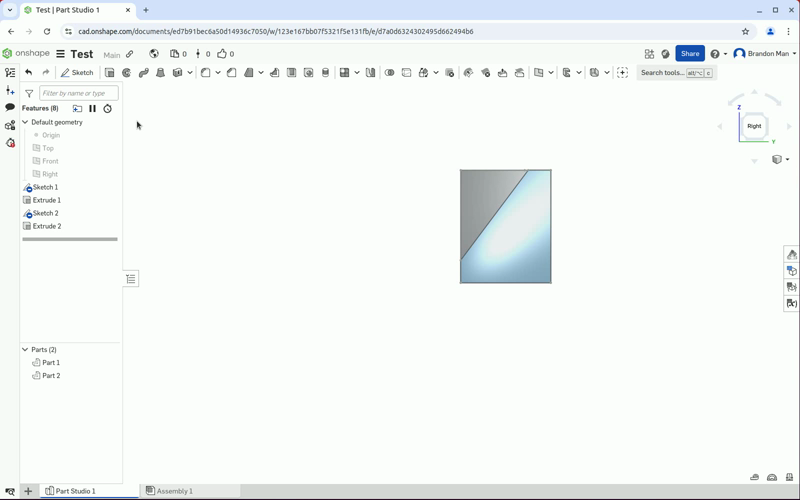
key(shift+7)
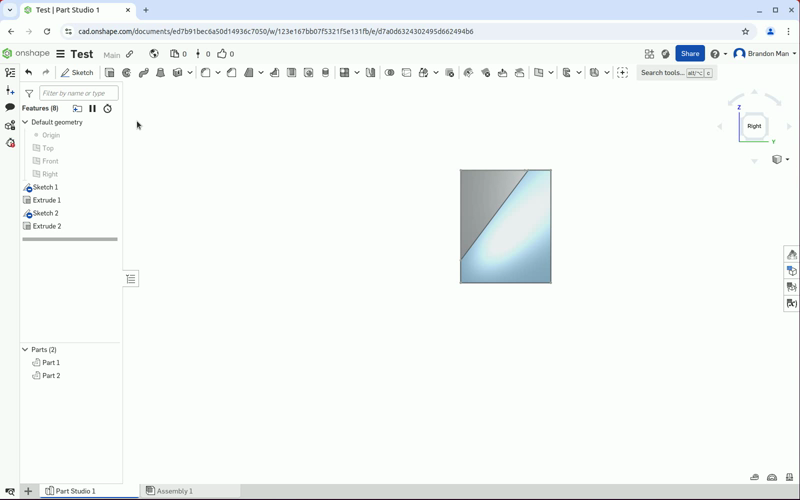
key(right, 2)
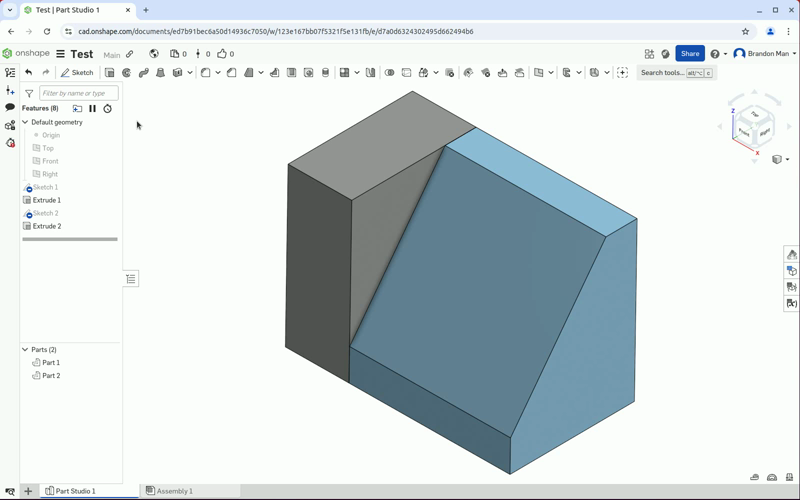
key(down, 2)
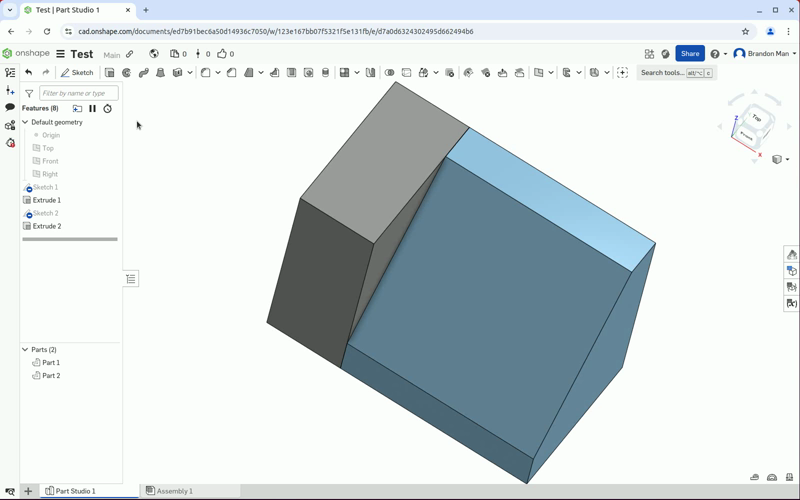
key(up, 2)
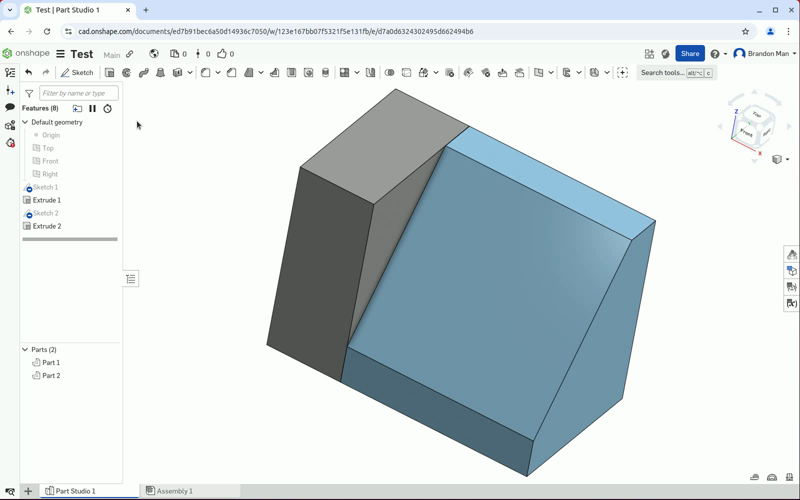
key(left, 2)
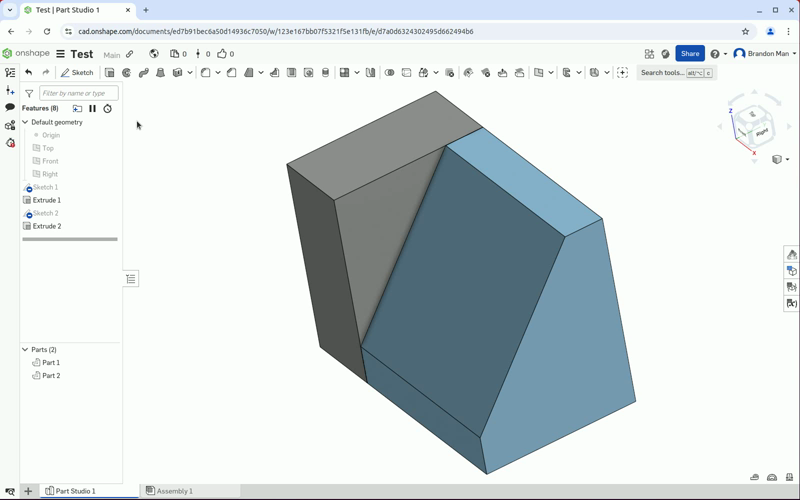
mouse_move(73, 189)
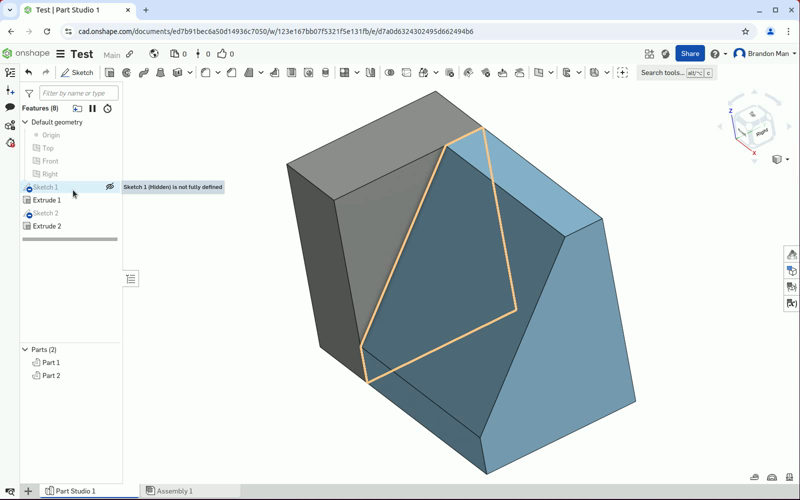
click(73, 189)